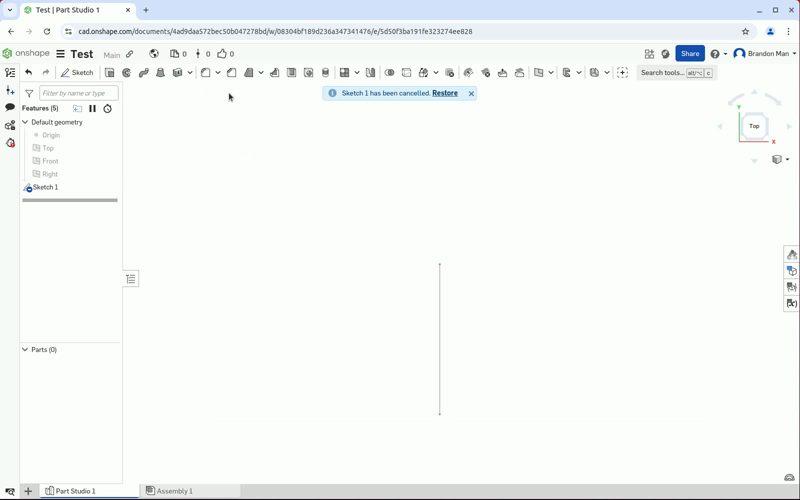
key(shift+h)
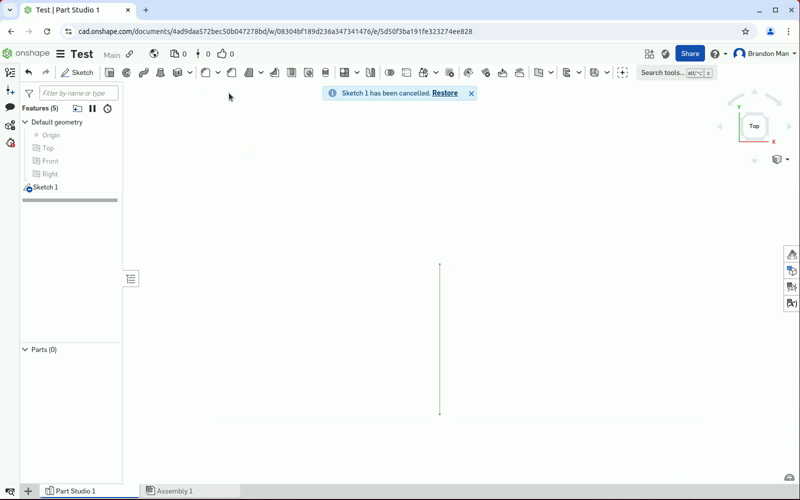
key(shift+s)
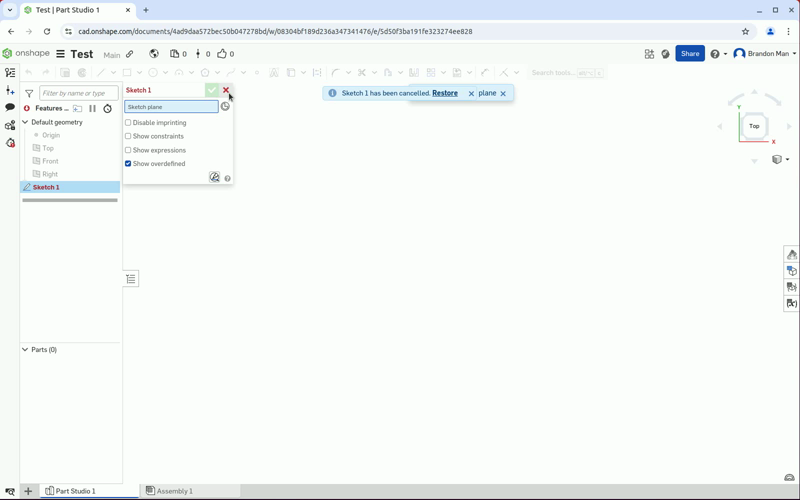
mouse_move(73, 150)
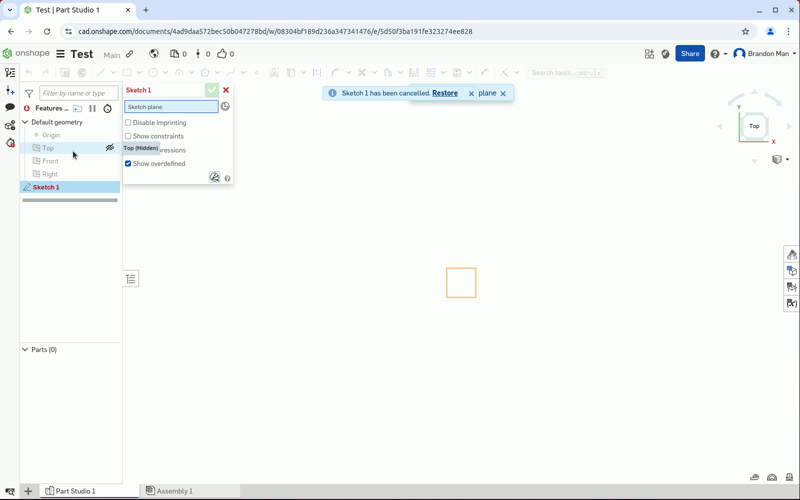
click(73, 150)
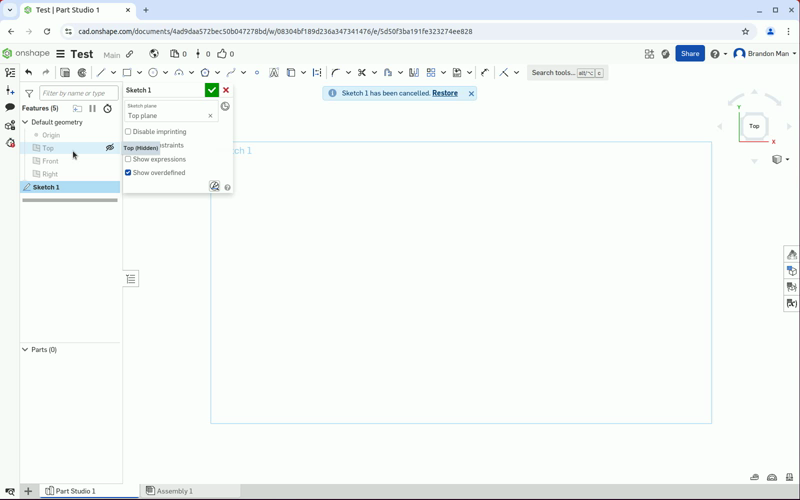
mouse_move(73, 352)
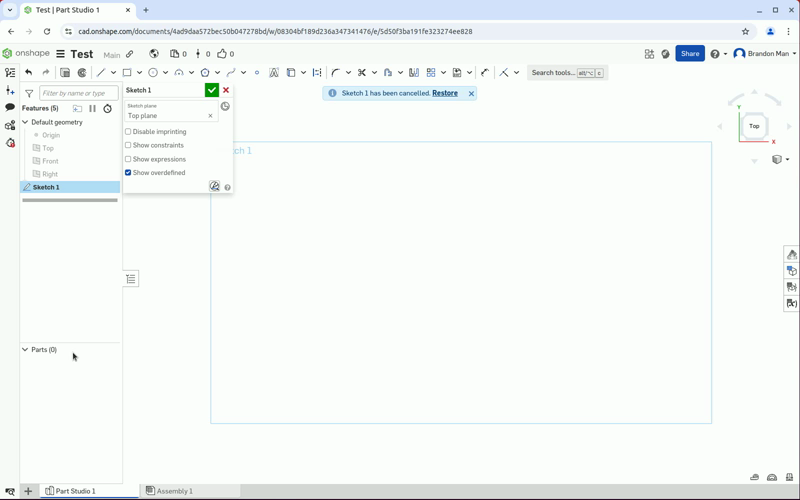
key(y)
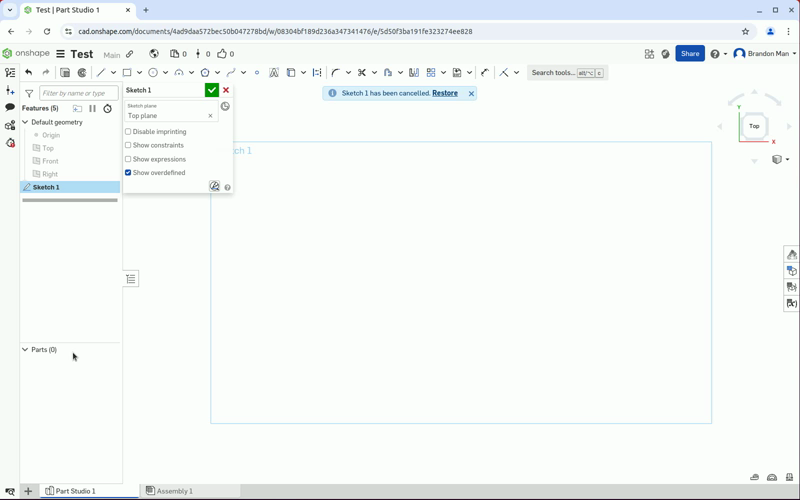
key(l)
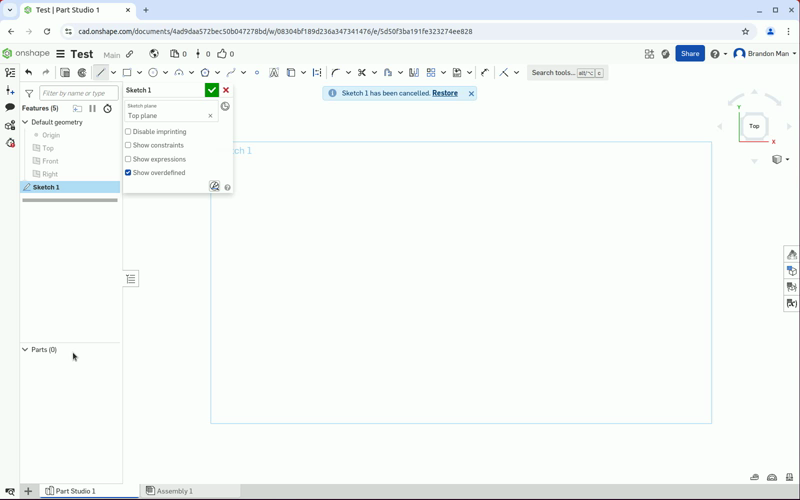
key_down(shift)
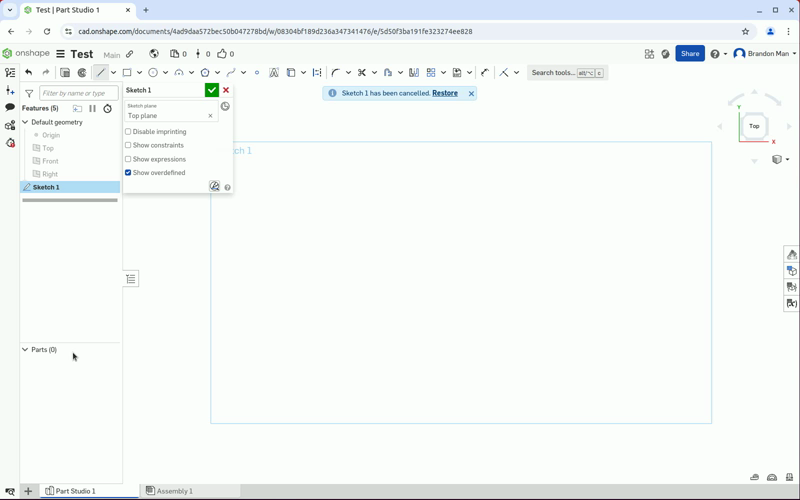
mouse_move(384, 395)
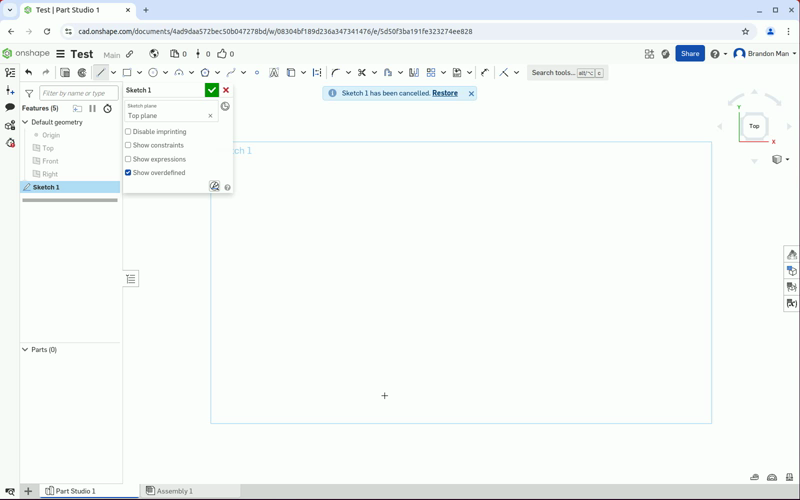
click(384, 395)
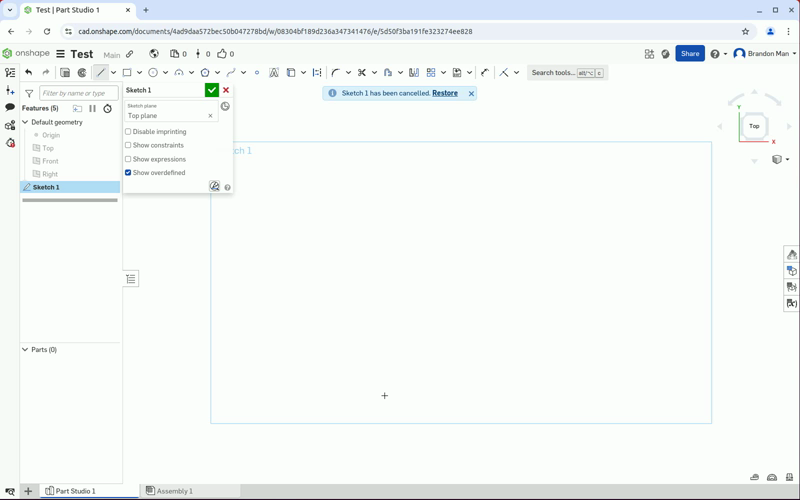
key_up(shift)
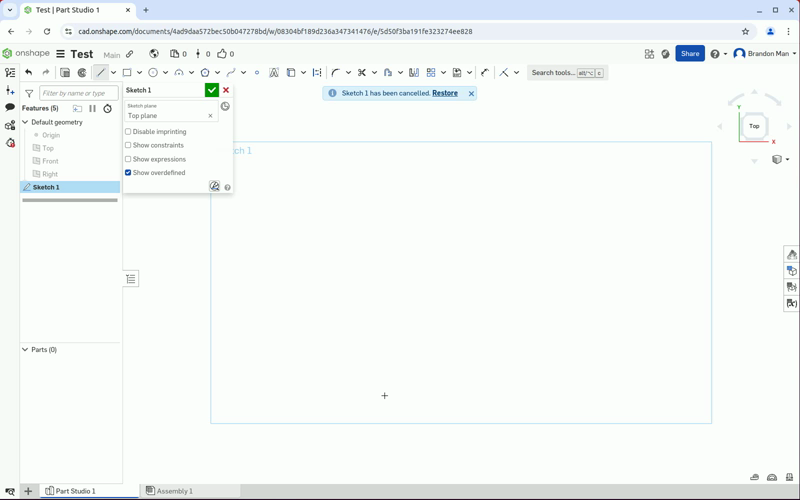
key_down(shift)
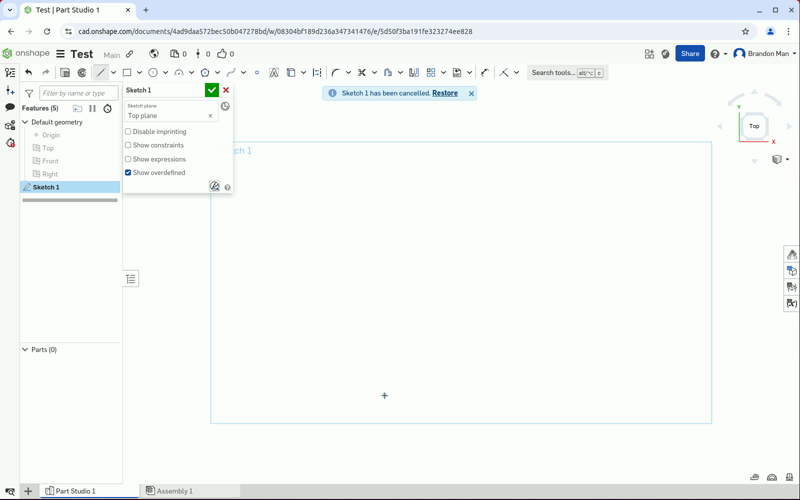
mouse_move(469, 395)
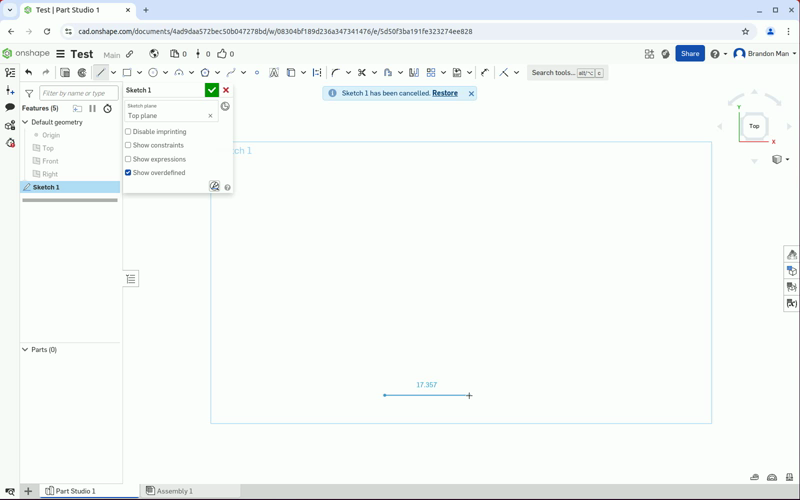
click(469, 395)
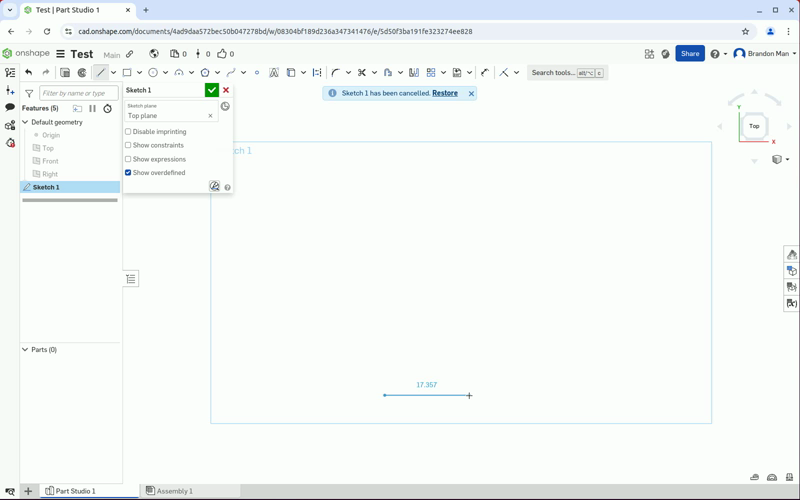
key_up(shift)
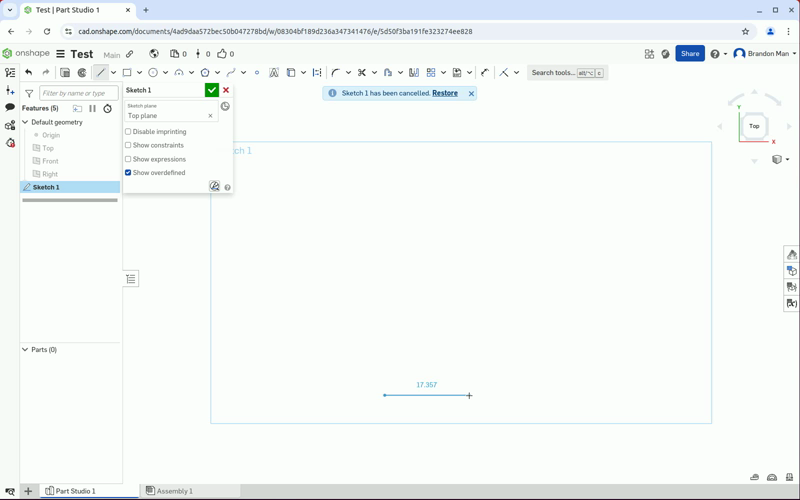
key_down(shift)
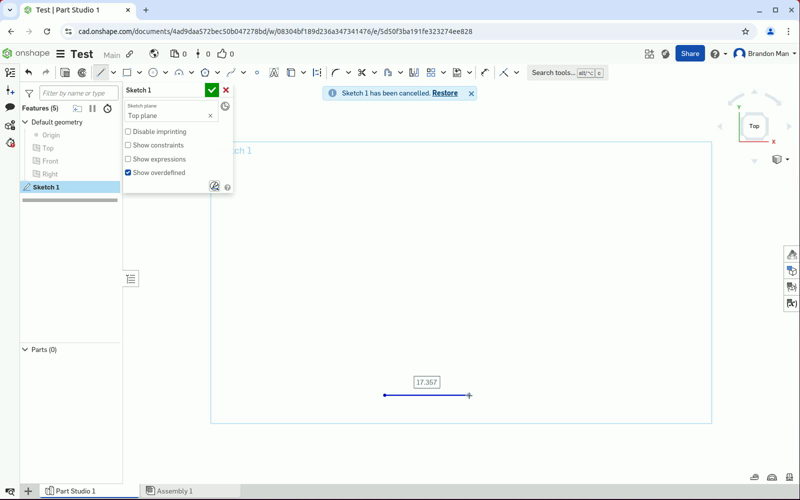
mouse_move(469, 183)
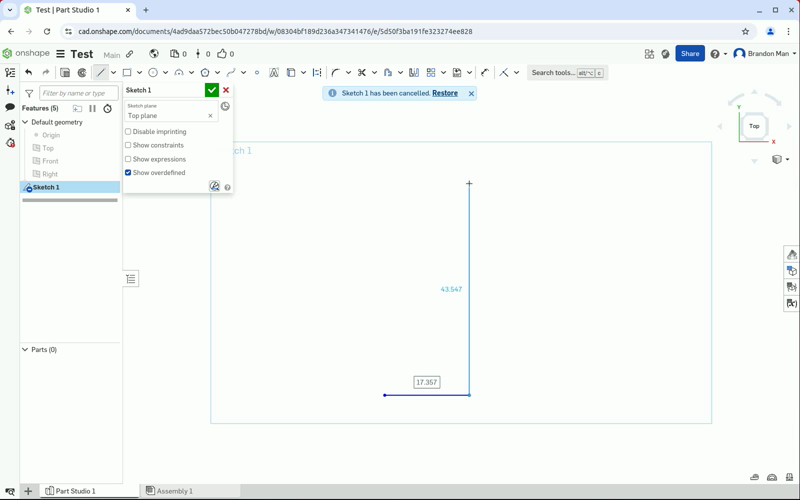
click(469, 183)
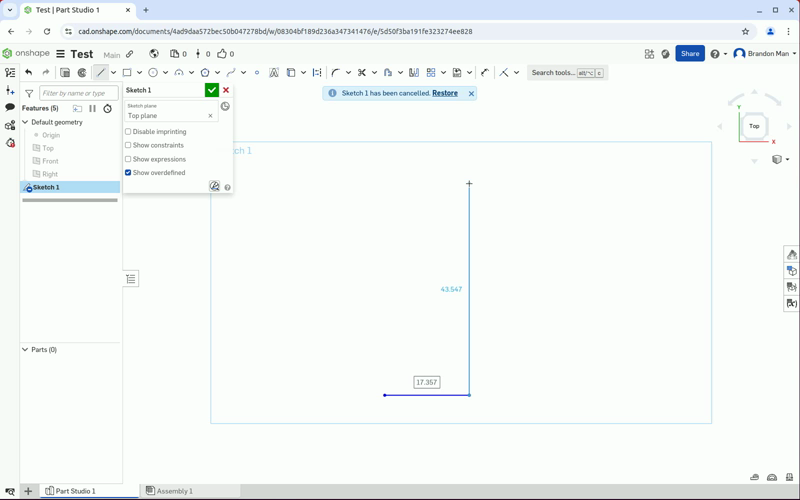
key_up(shift)
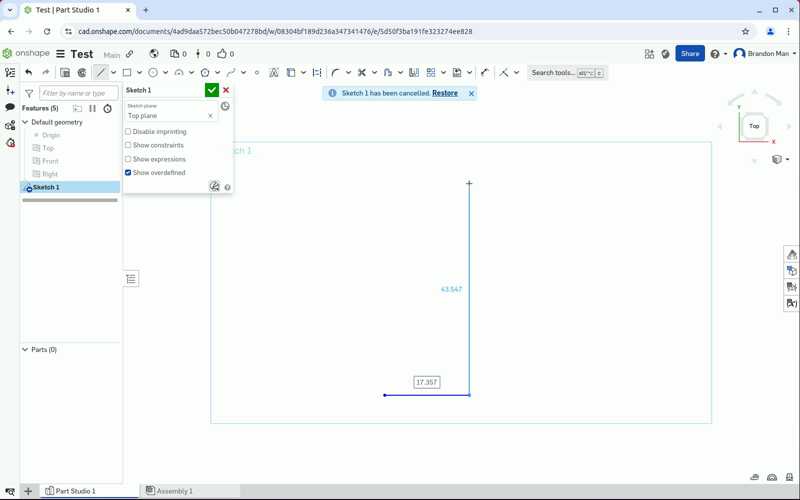
key_down(shift)
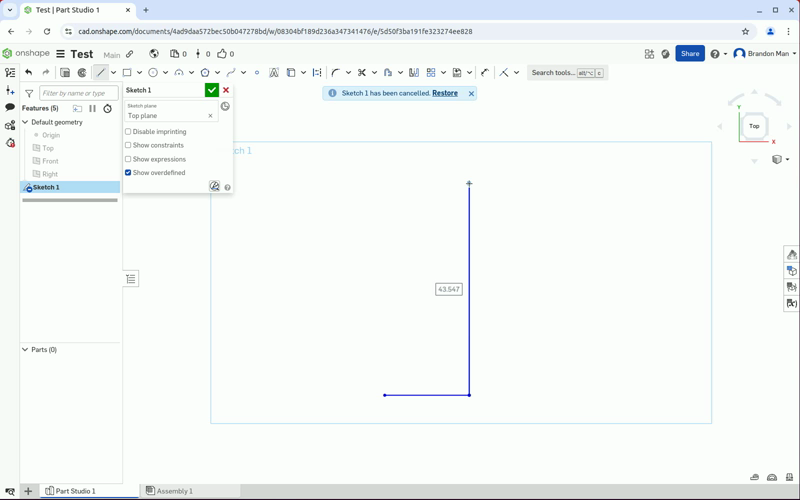
mouse_move(384, 183)
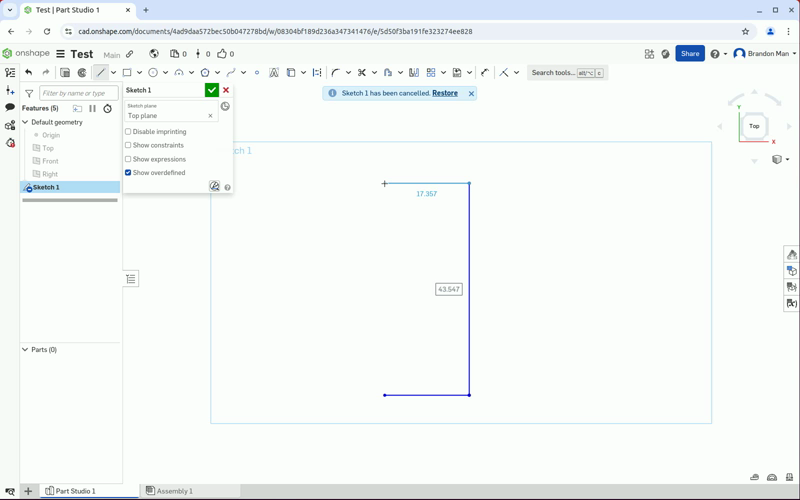
click(384, 183)
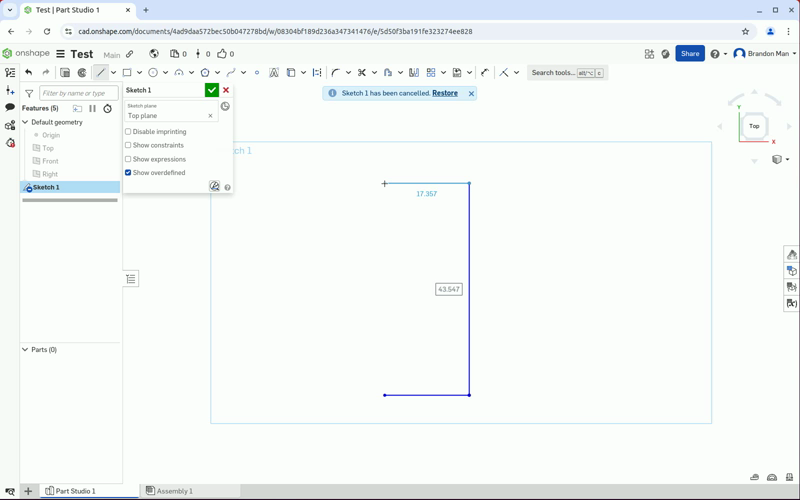
key_up(shift)
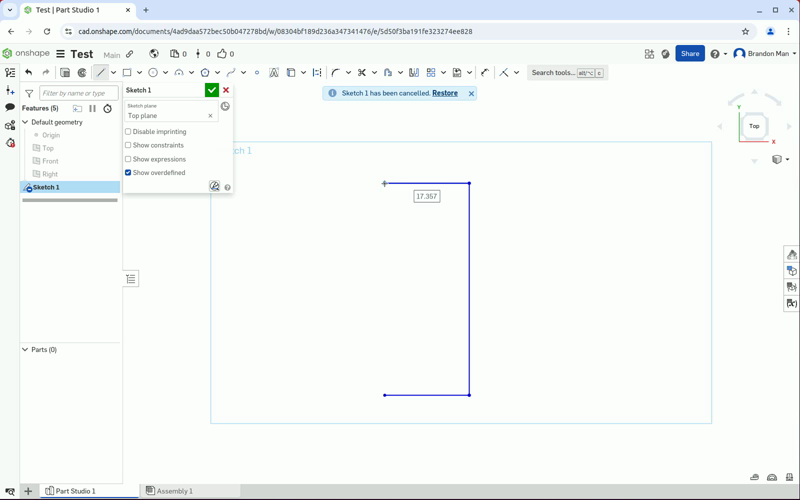
key_down(shift)
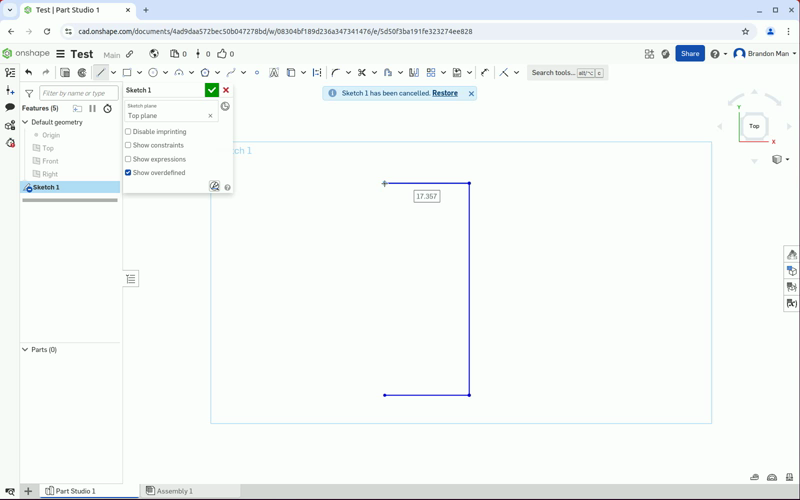
mouse_move(384, 395)
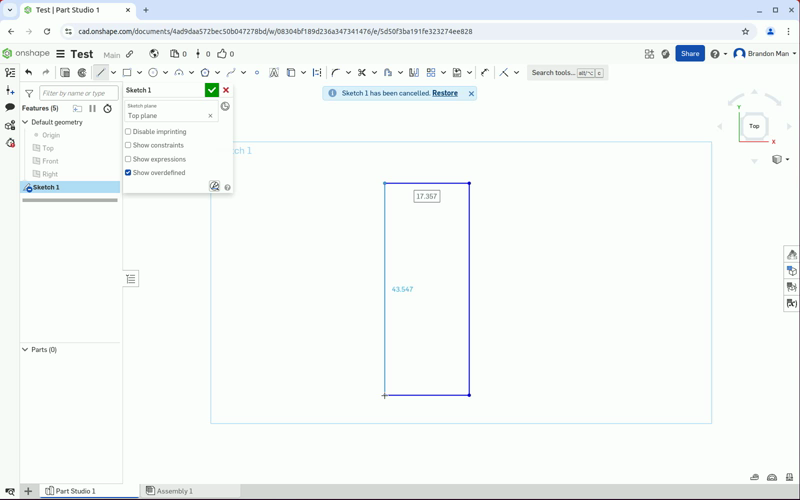
key_up(shift)
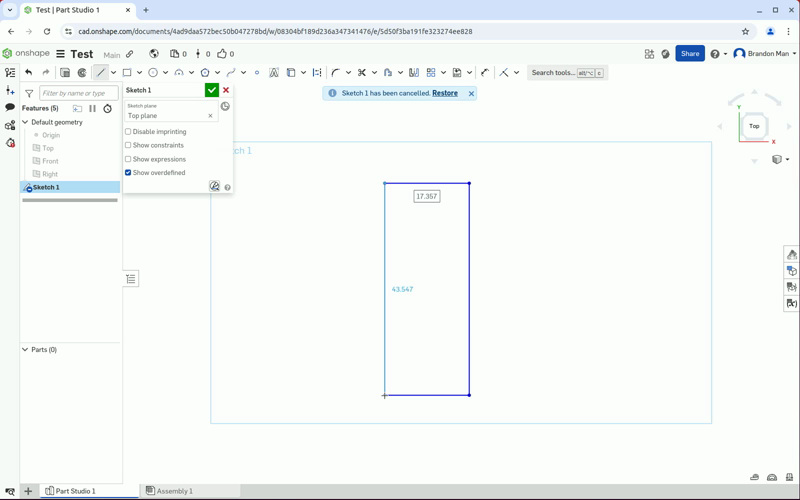
click(384, 395)
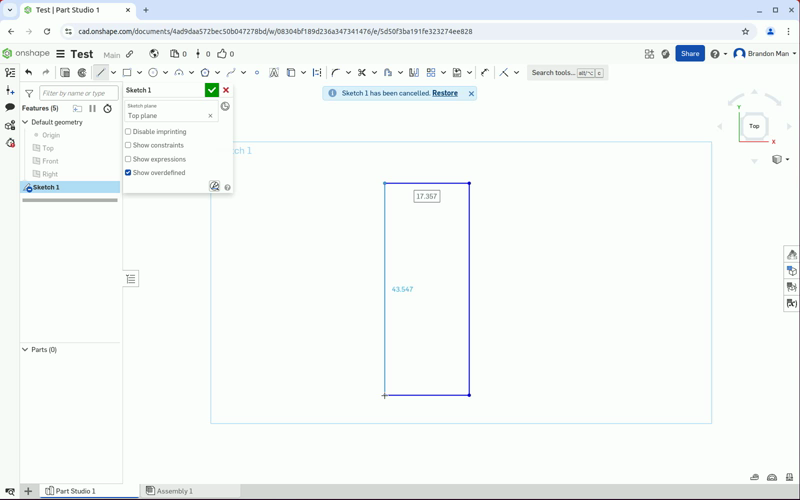
key(esc)
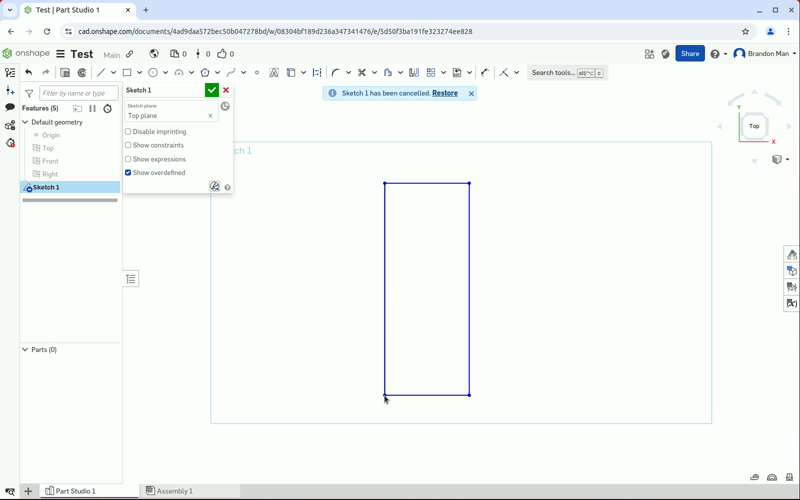
mouse_move(434, 255)
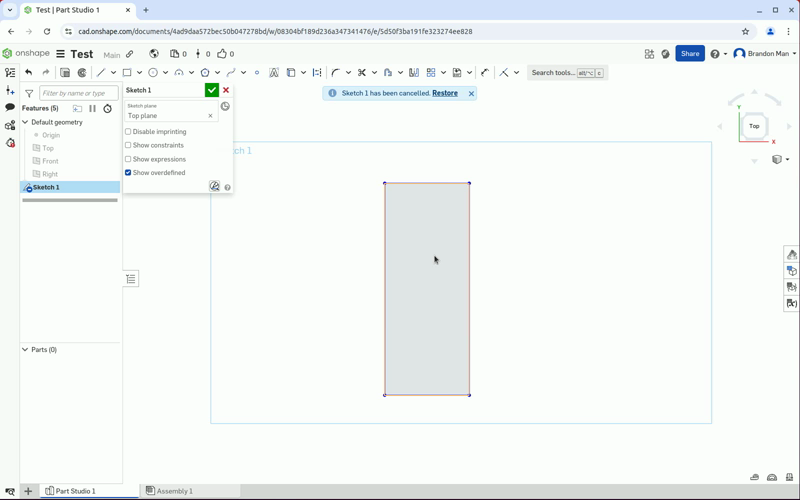
click(434, 255)
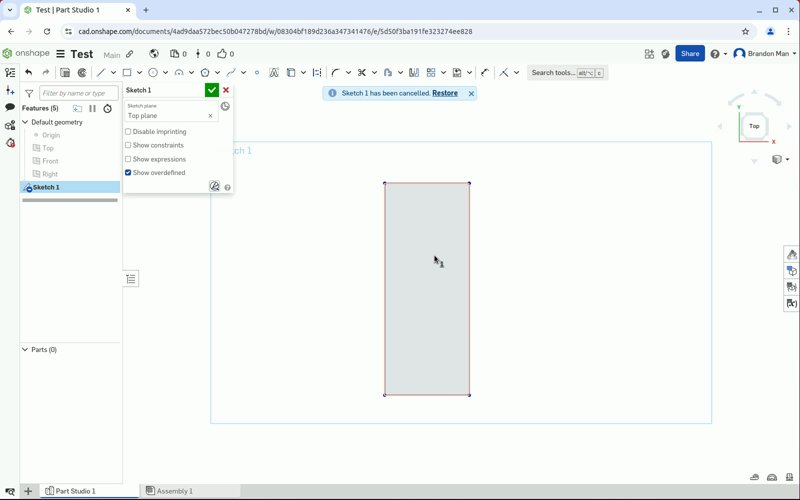
mouse_move(73, 352)
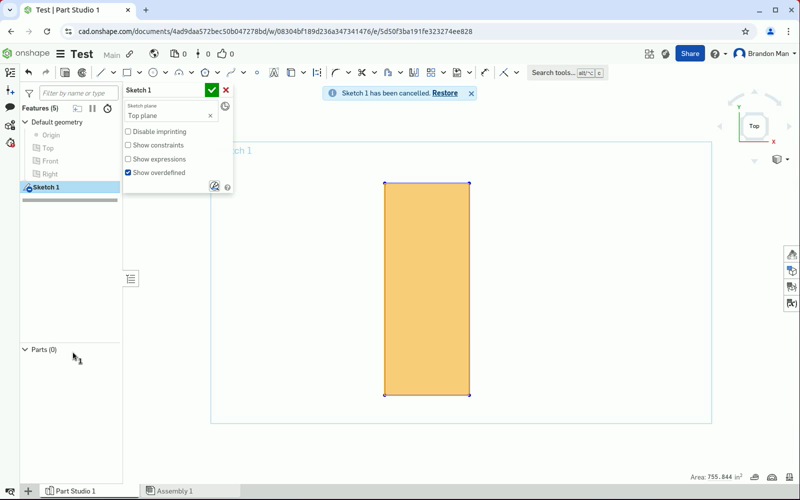
key(shift+y)
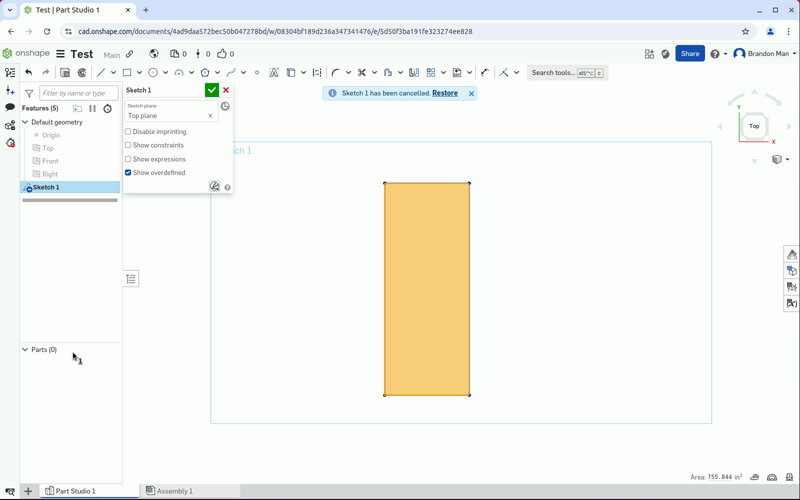
key(shift+e)
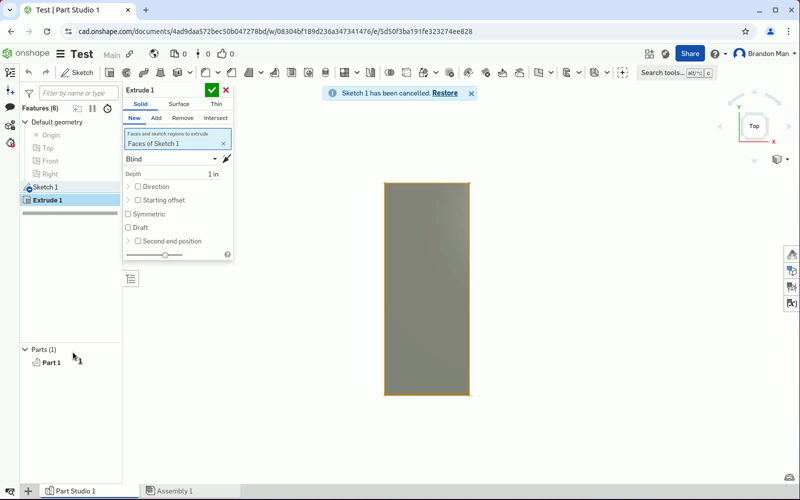
mouse_move(143, 106)
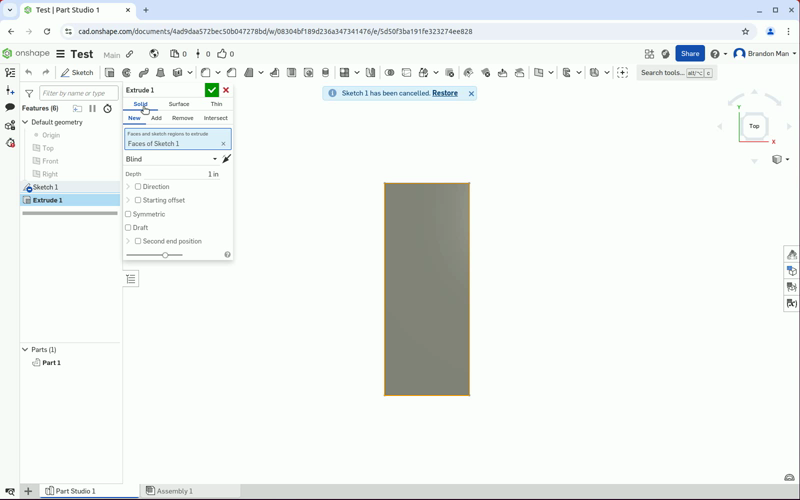
click(143, 106)
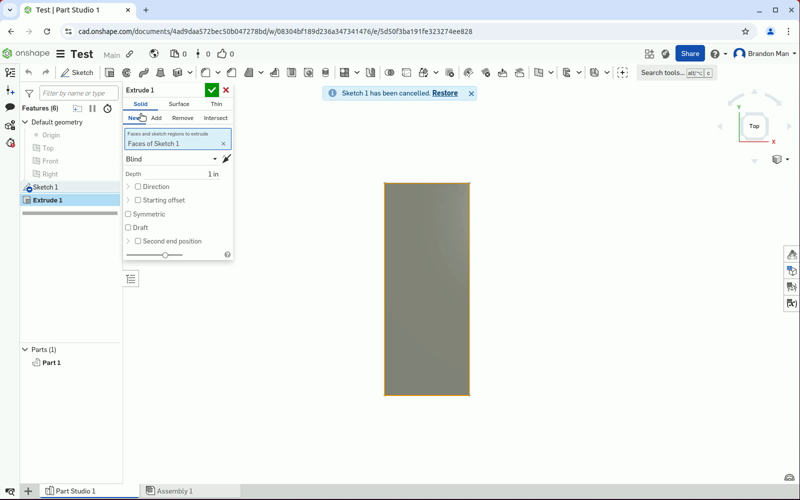
mouse_move(137, 120)
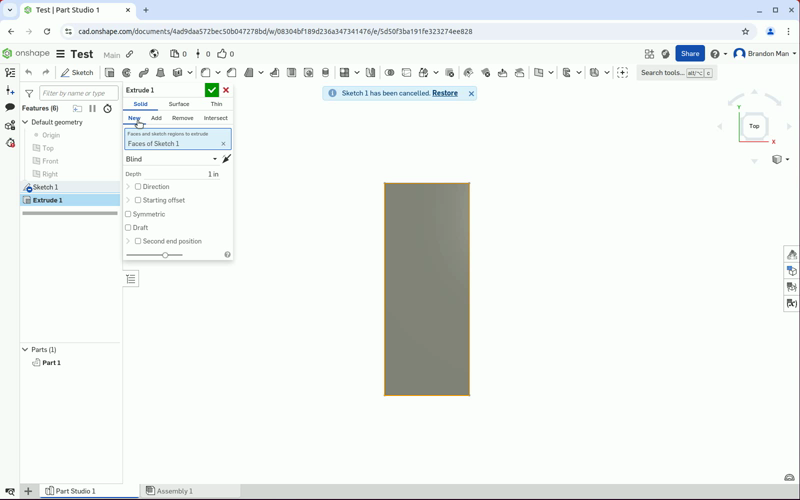
click(137, 120)
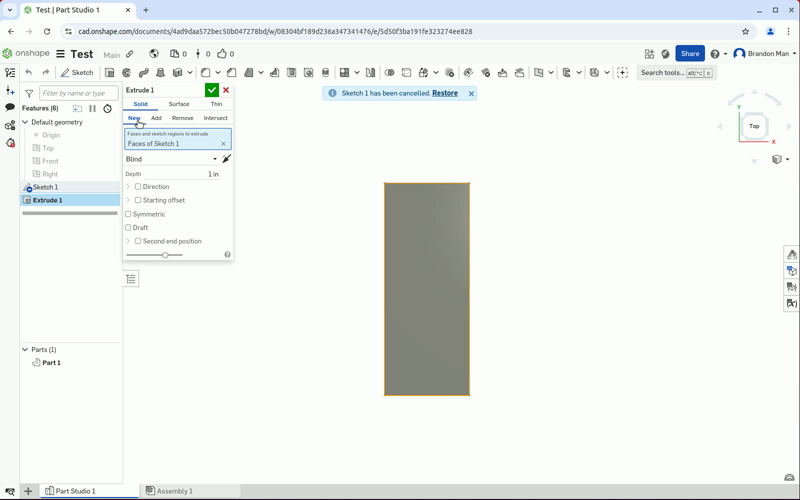
key(tab, 4)
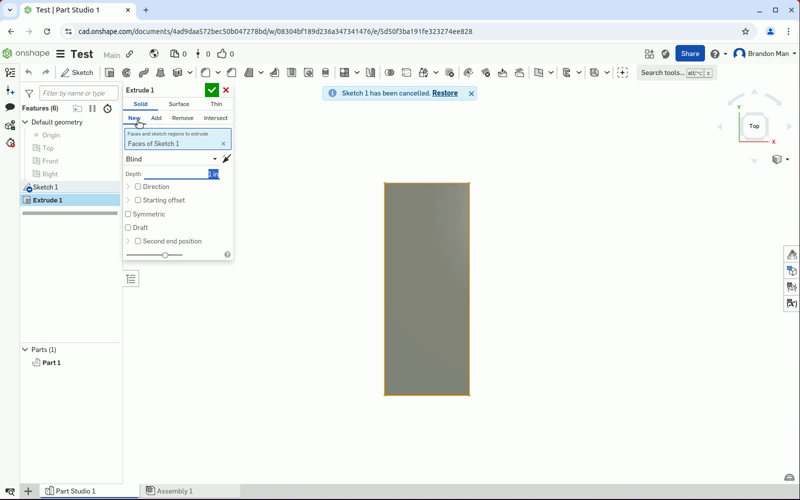
text(7.943)
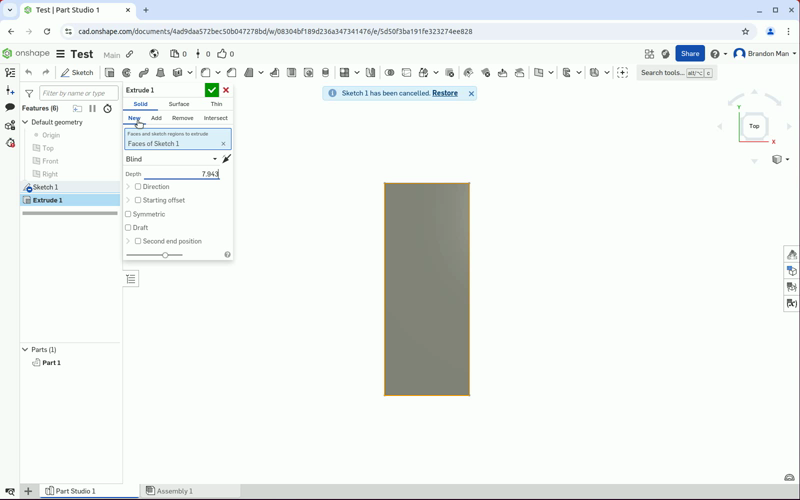
key(enter)
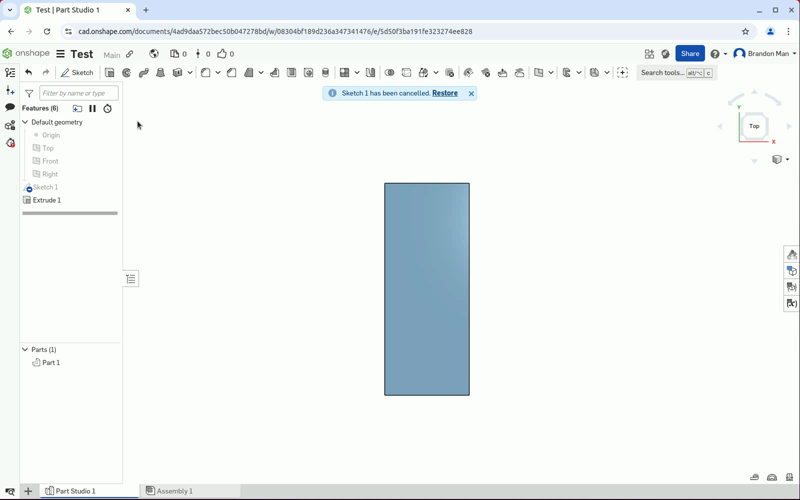
key(shift+h)
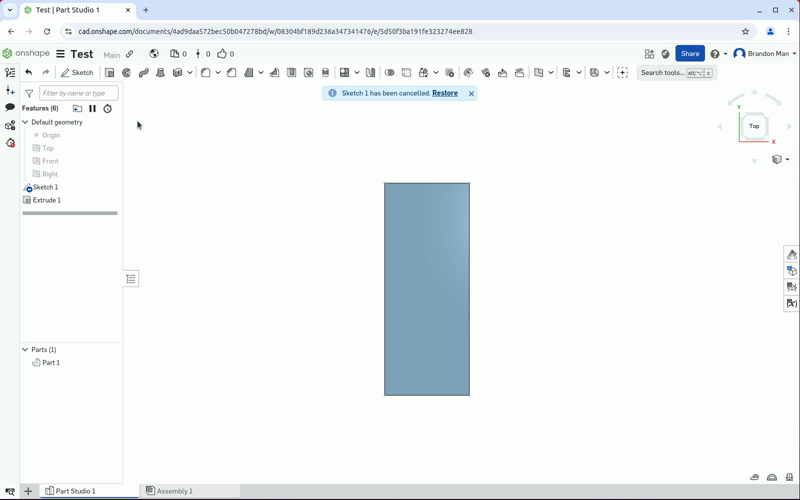
key(shift+h)
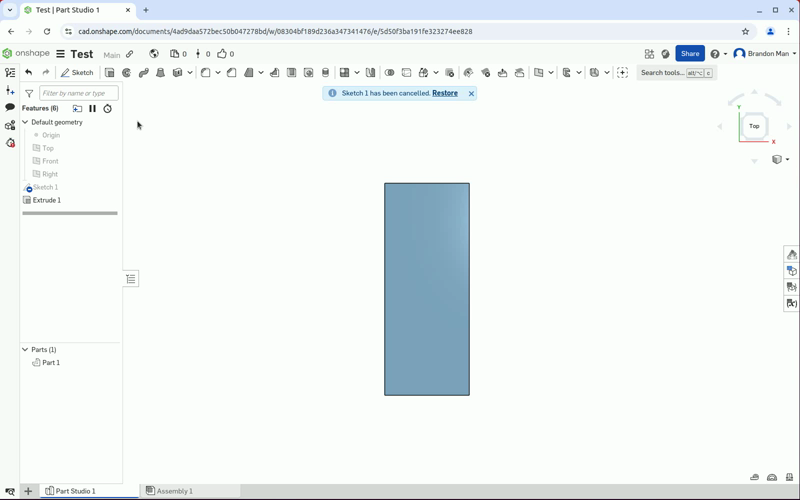
mouse_move(73, 189)
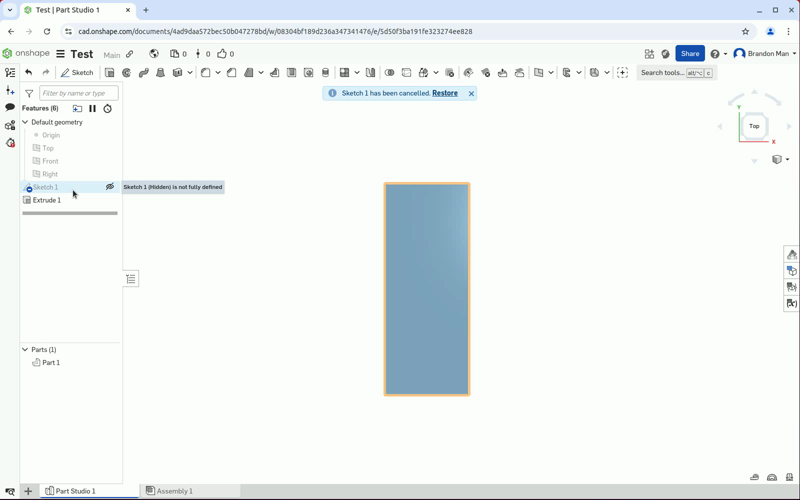
click(73, 189)
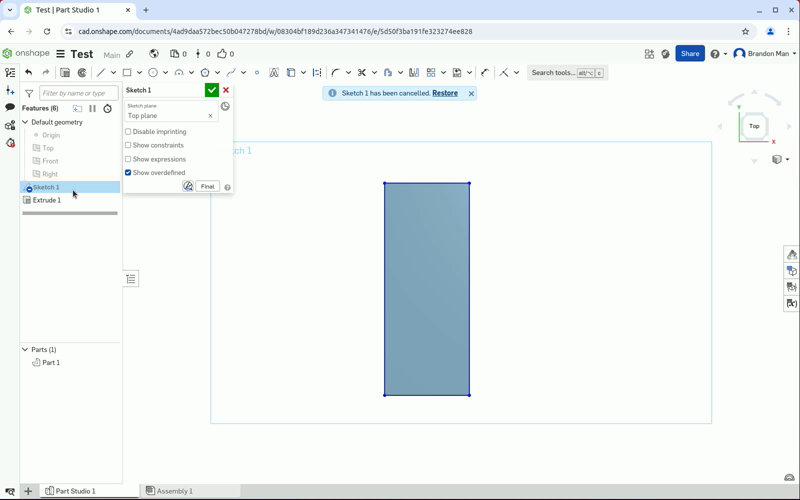
mouse_move(229, 92)
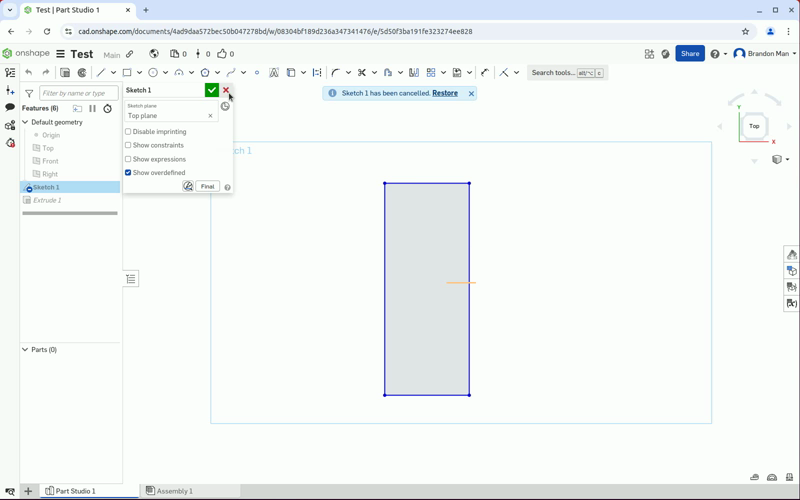
click(229, 92)
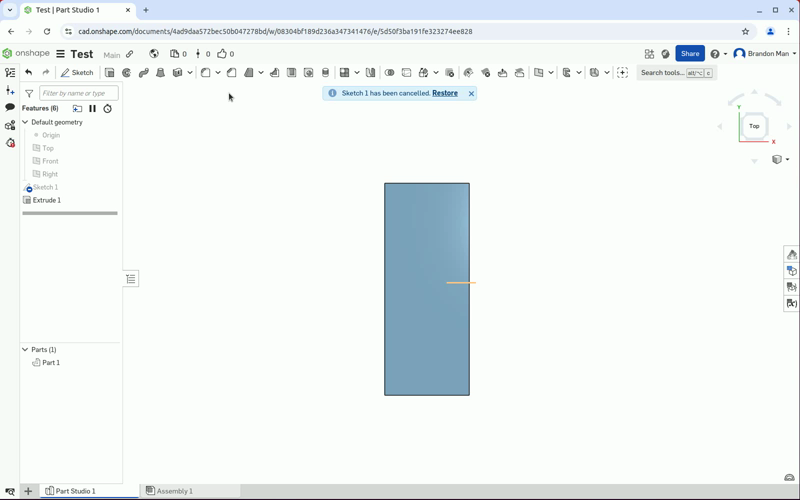
mouse_move(541, 75)
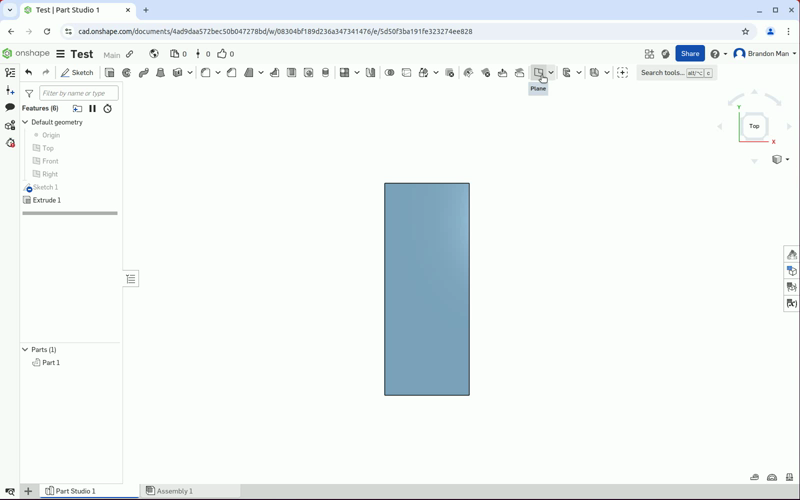
click(541, 75)
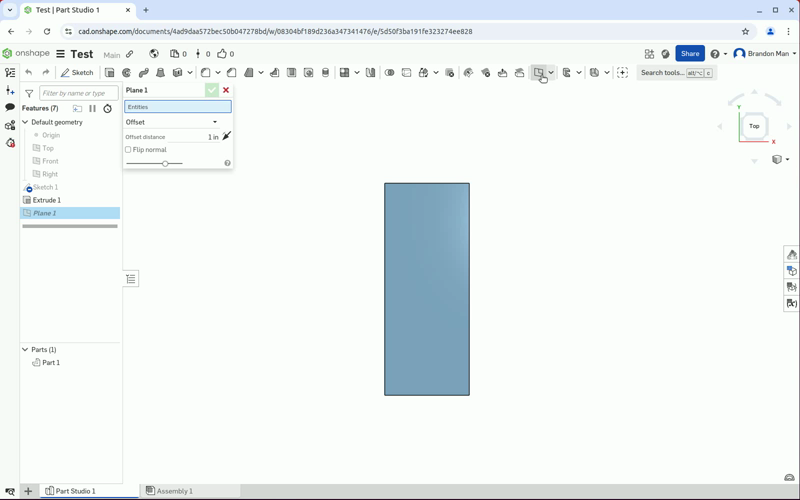
mouse_move(73, 150)
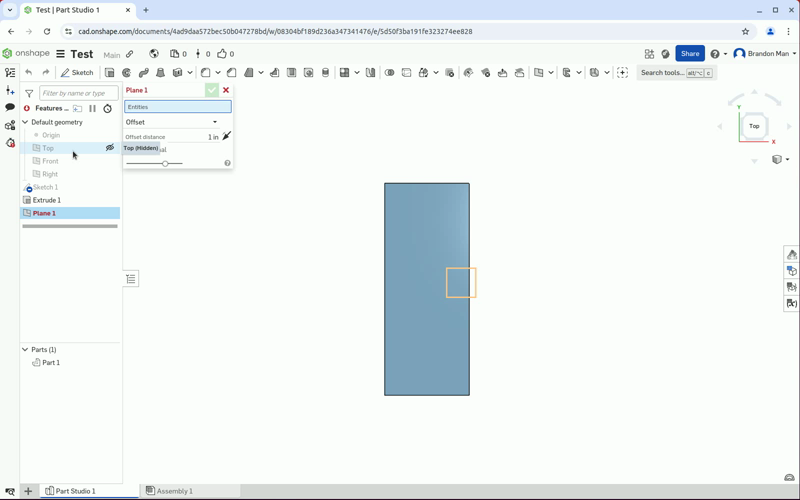
click(73, 150)
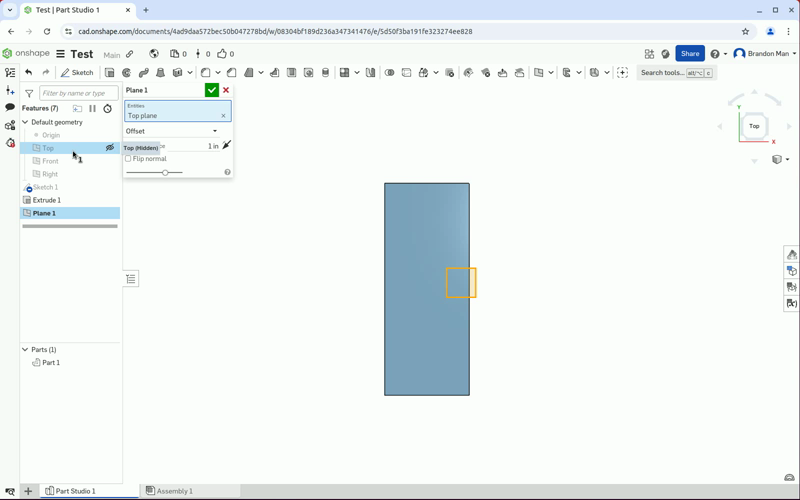
key(tab, 2)
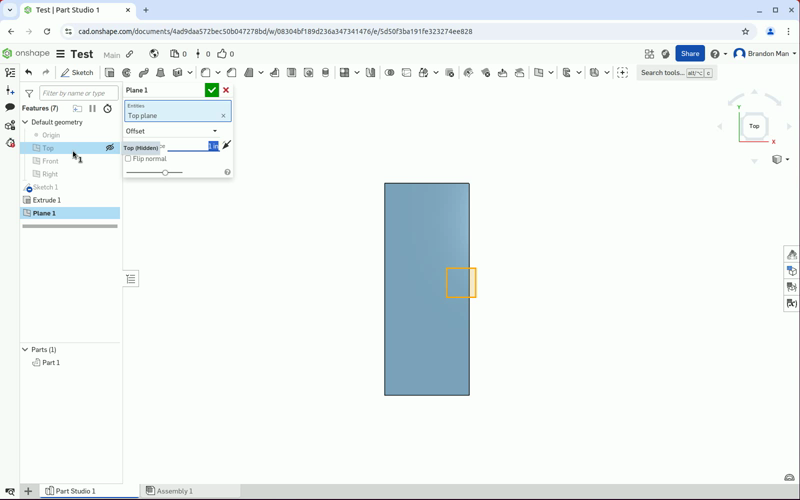
text(7.949)
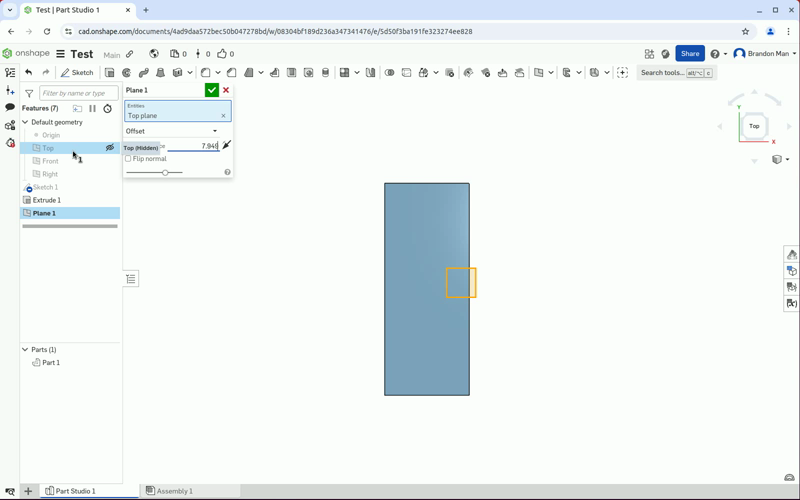
key(enter, 2)
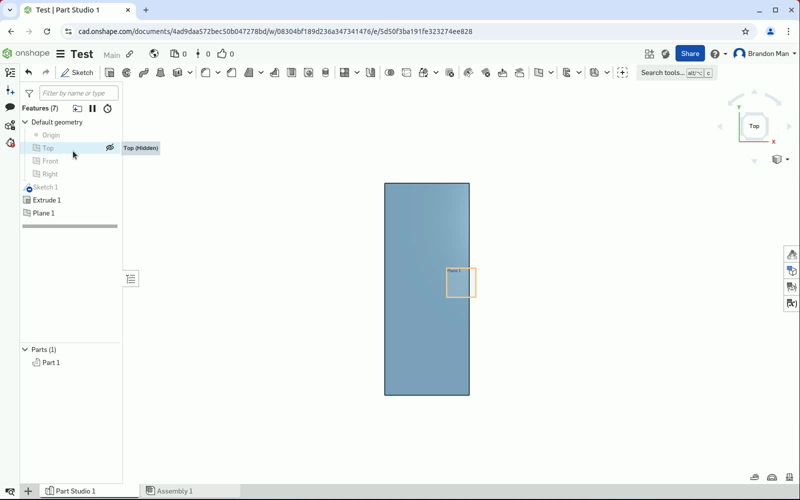
key(shift+s)
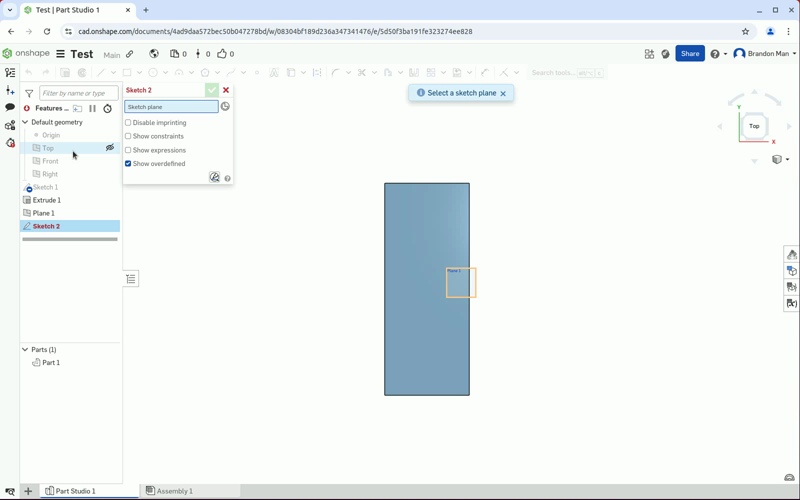
mouse_move(73, 215)
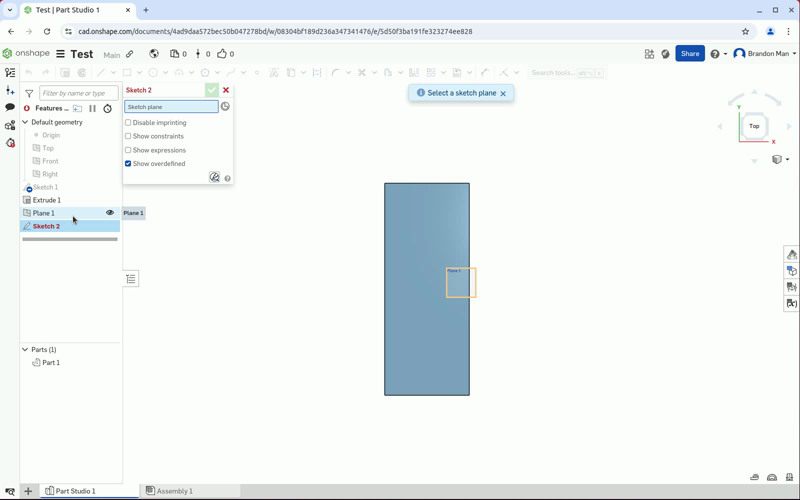
click(73, 215)
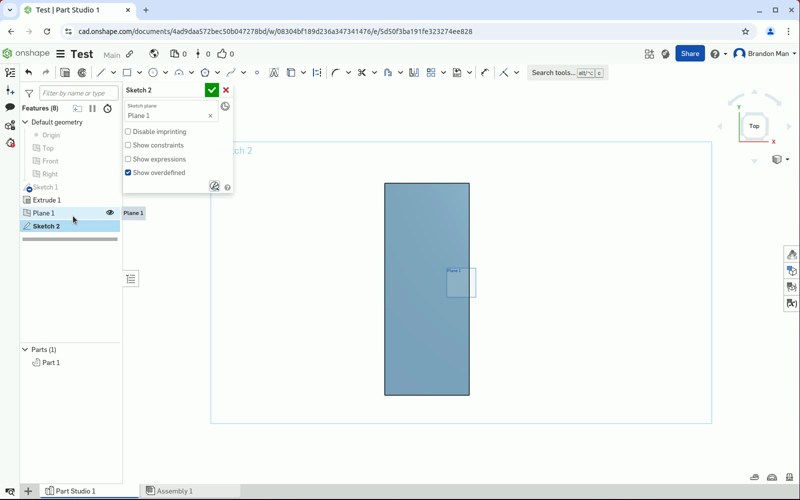
mouse_move(73, 352)
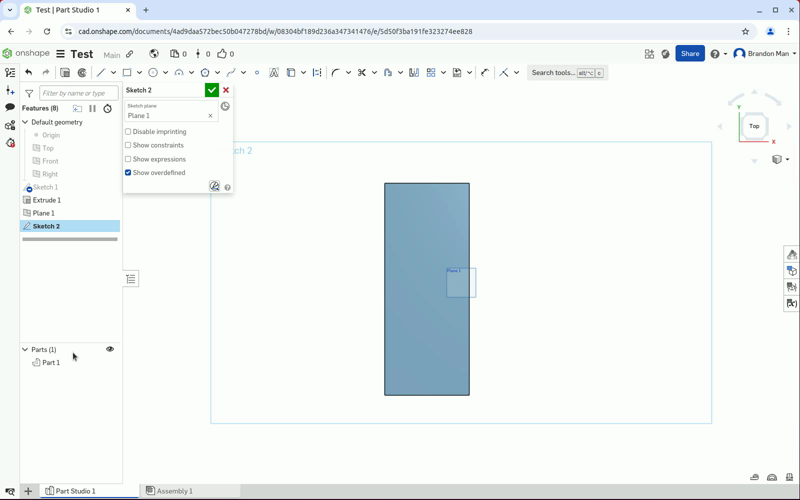
key(y)
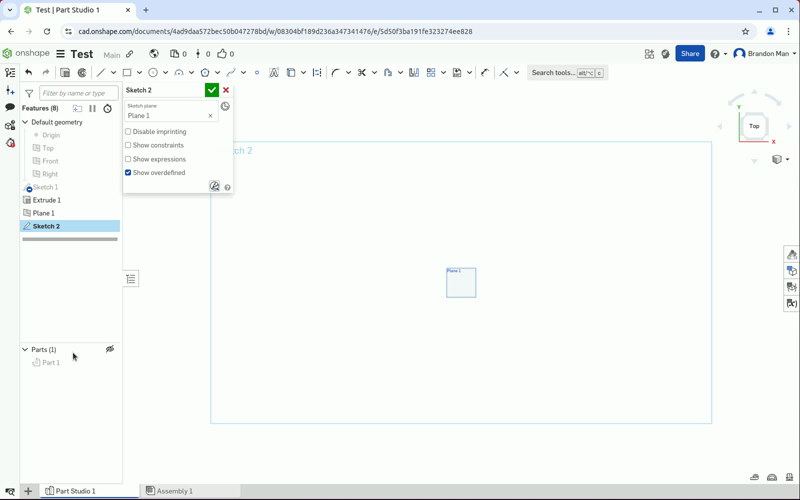
key(l)
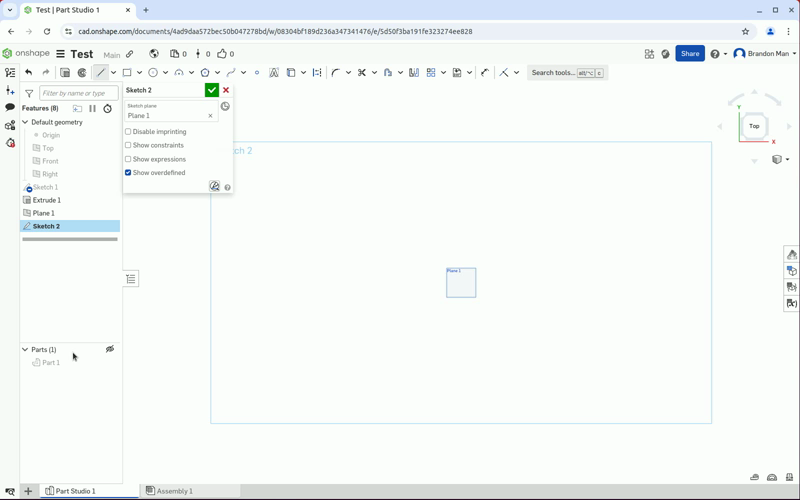
key_down(shift)
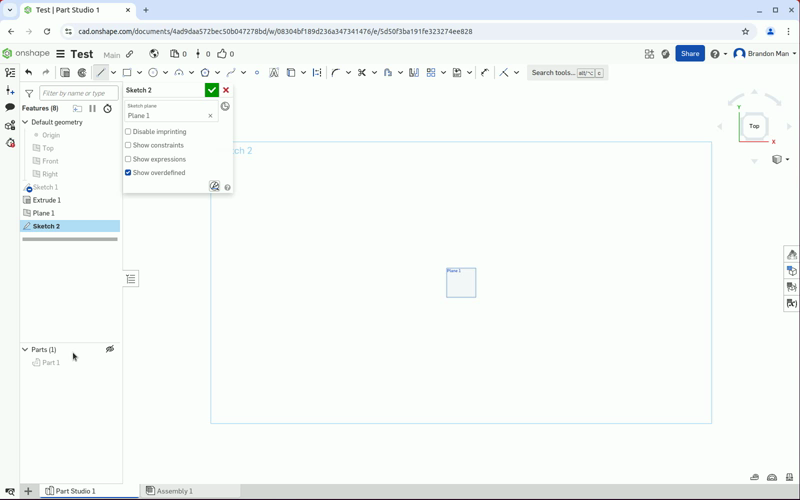
mouse_move(391, 383)
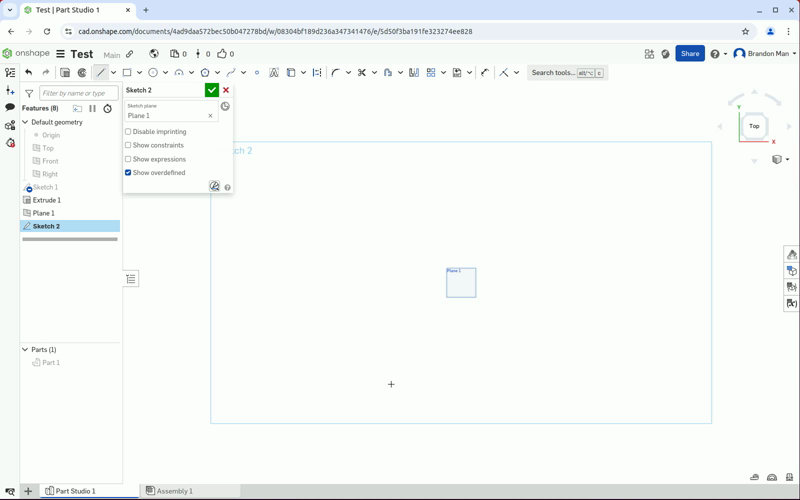
click(391, 383)
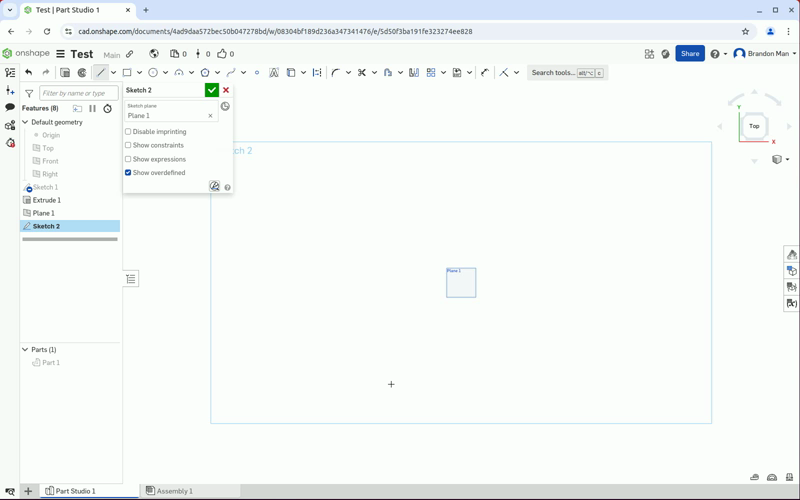
key_up(shift)
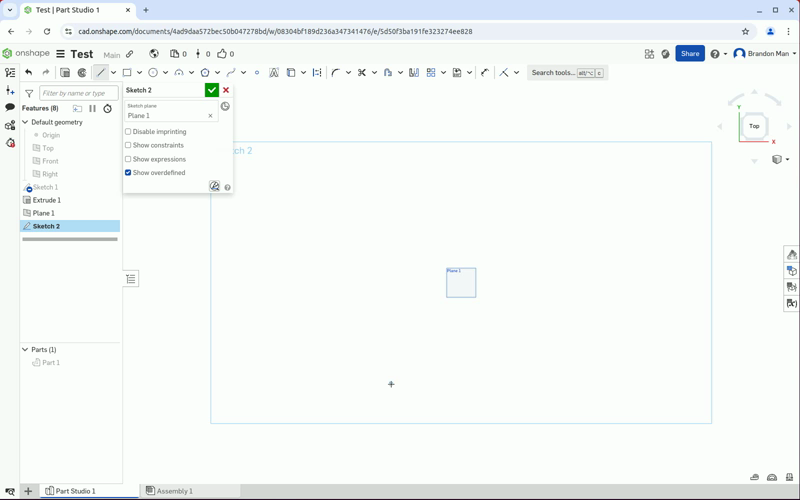
key_down(shift)
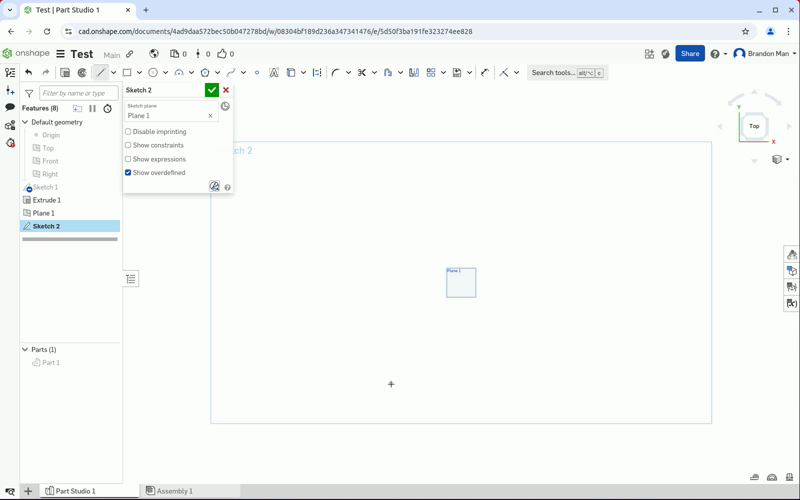
mouse_move(461, 383)
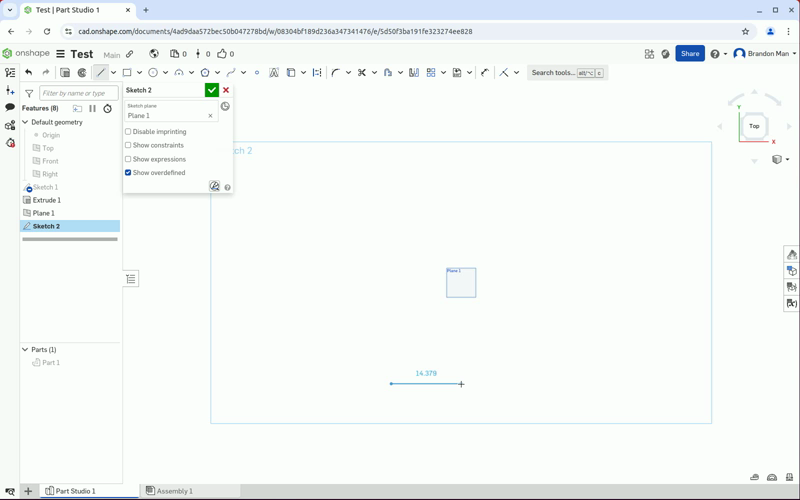
click(461, 383)
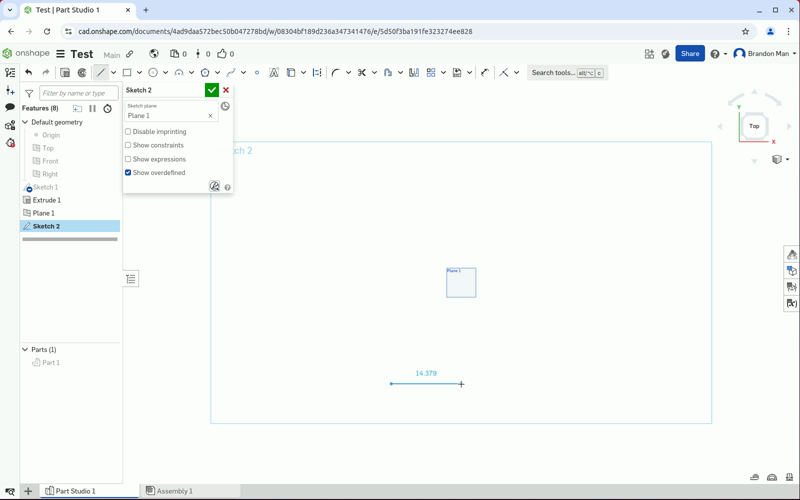
key_up(shift)
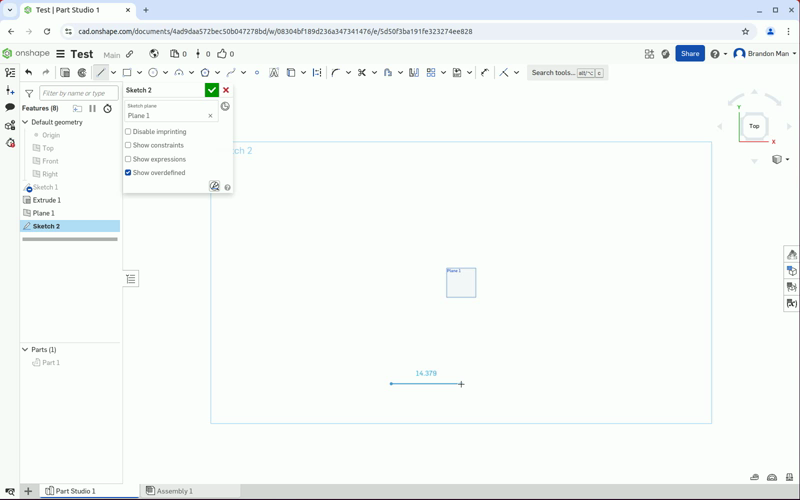
key_down(shift)
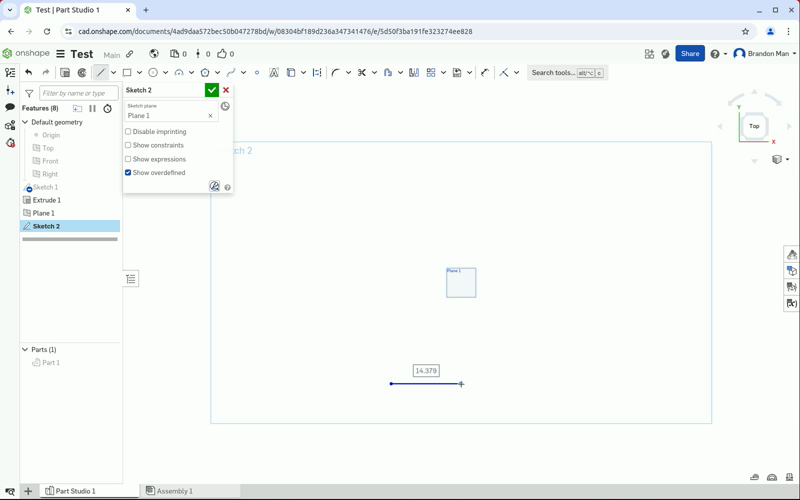
mouse_move(461, 189)
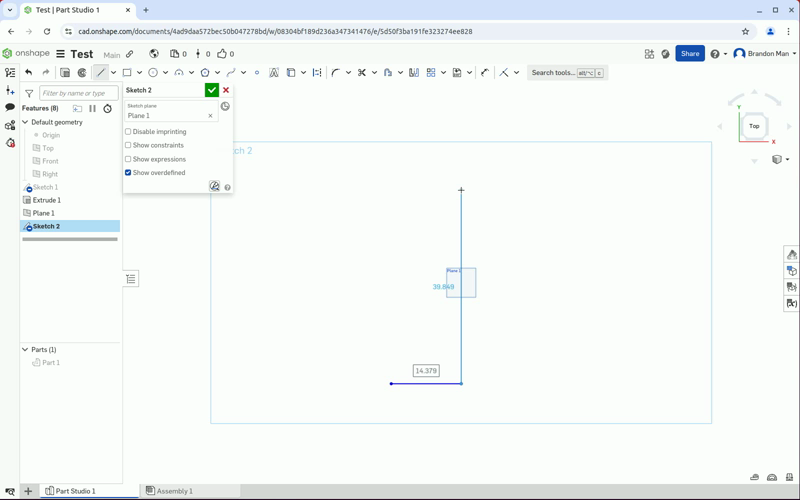
click(461, 189)
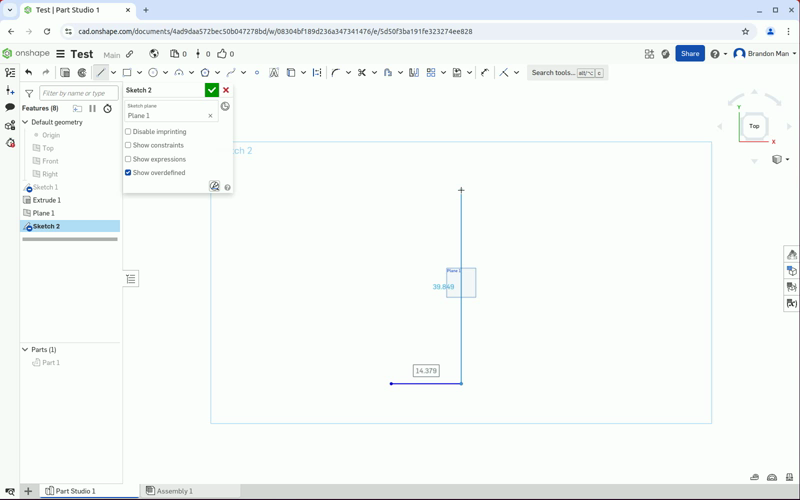
key_up(shift)
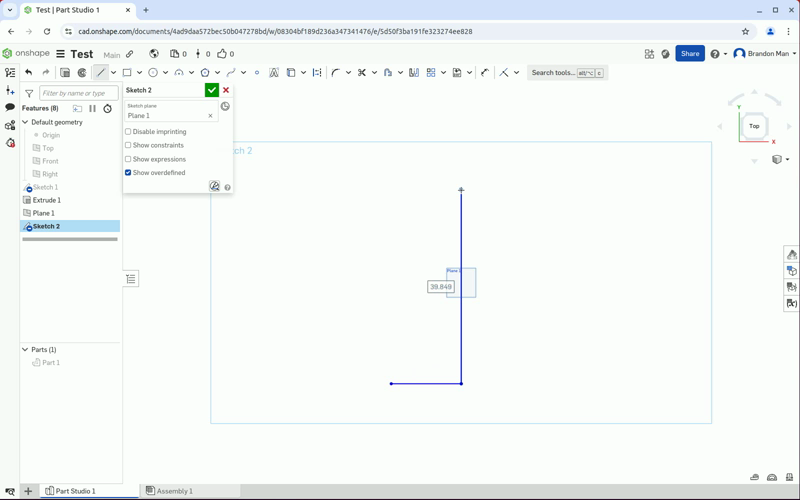
key_down(shift)
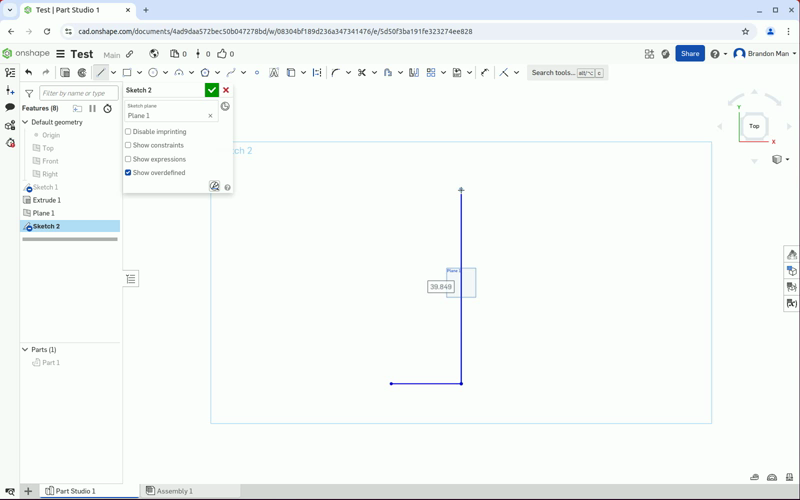
mouse_move(391, 189)
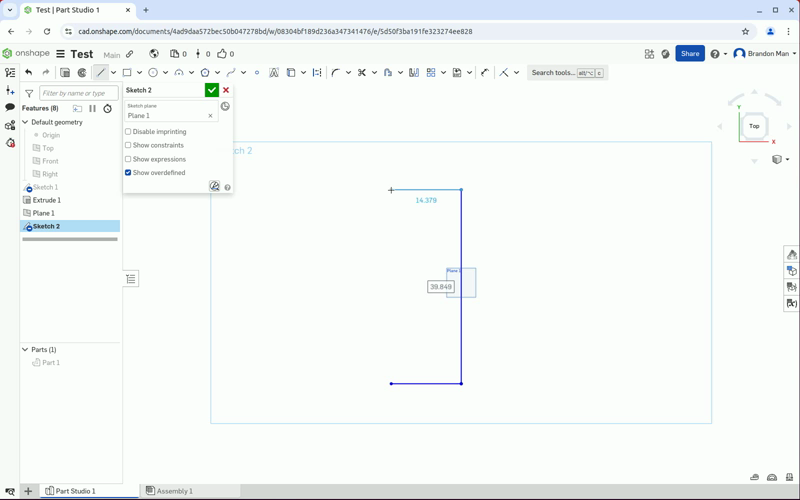
click(391, 189)
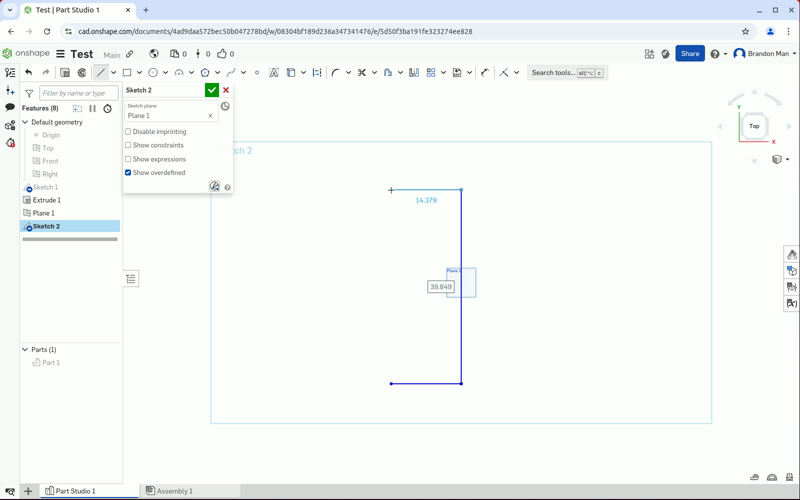
key_up(shift)
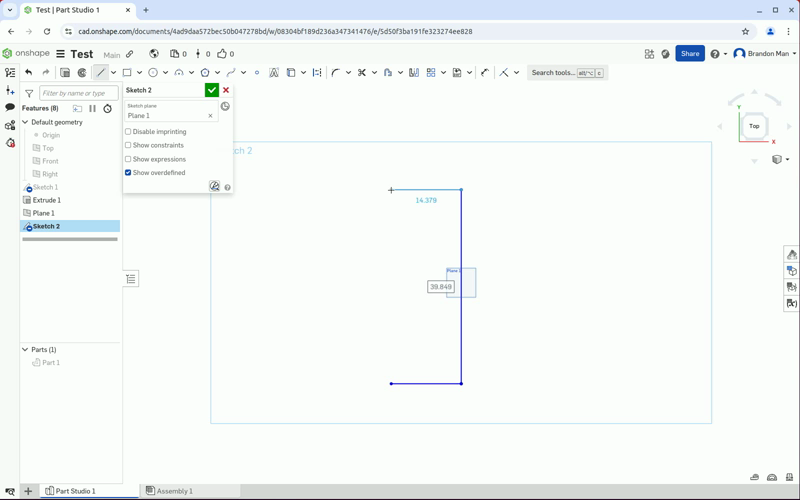
key_down(shift)
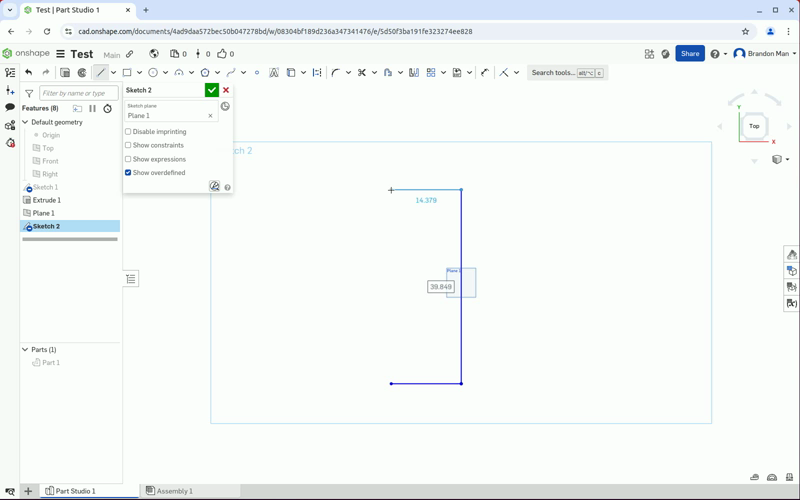
mouse_move(391, 383)
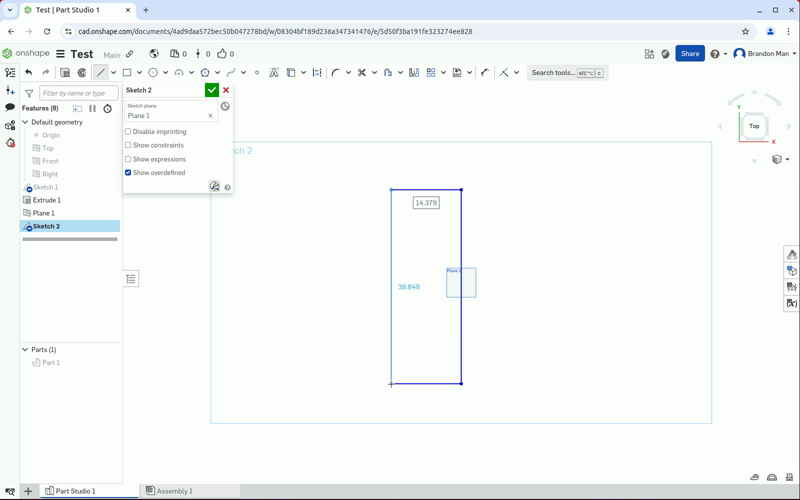
key_up(shift)
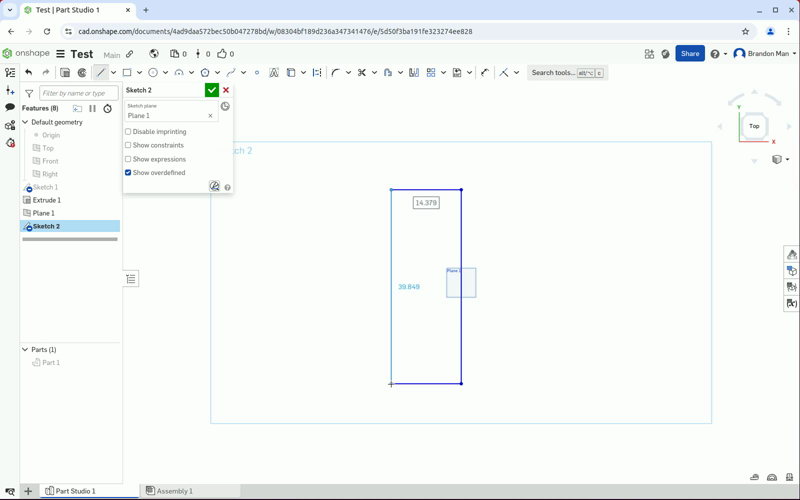
click(391, 383)
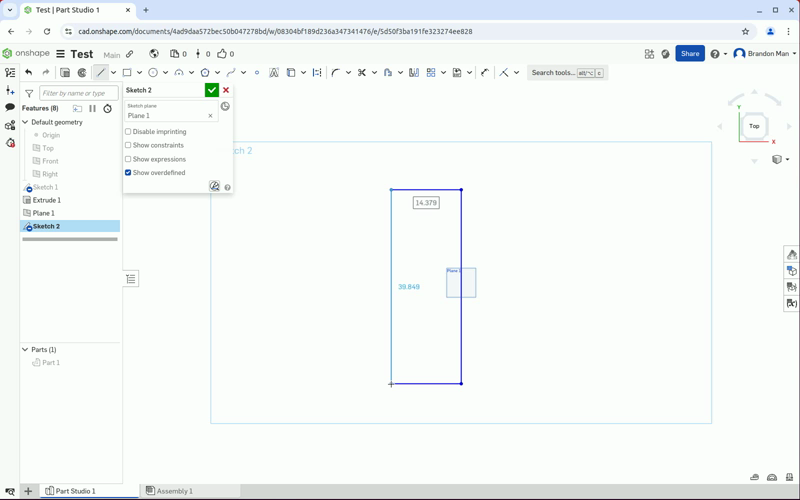
key(esc)
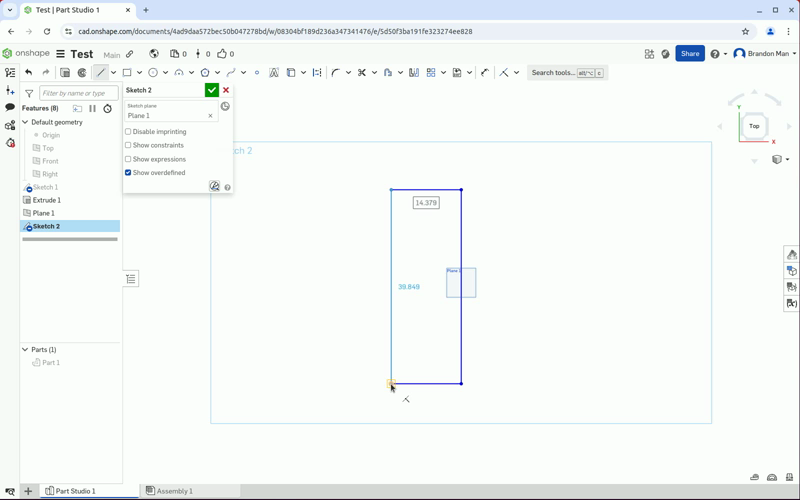
mouse_move(412, 203)
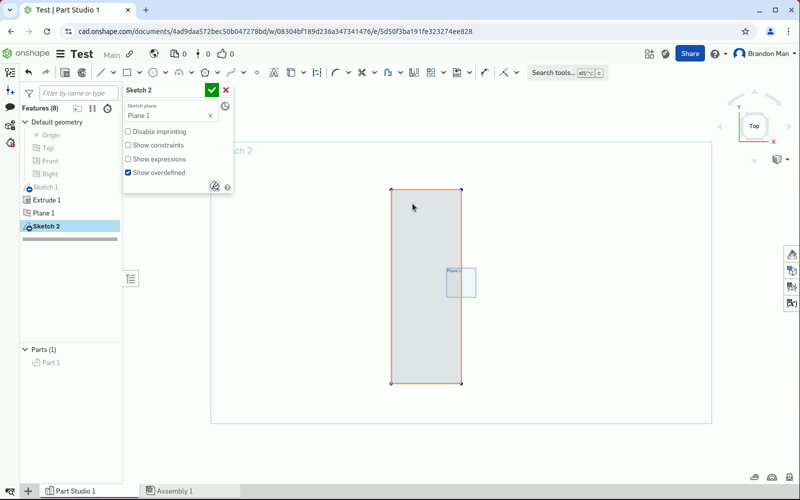
click(412, 203)
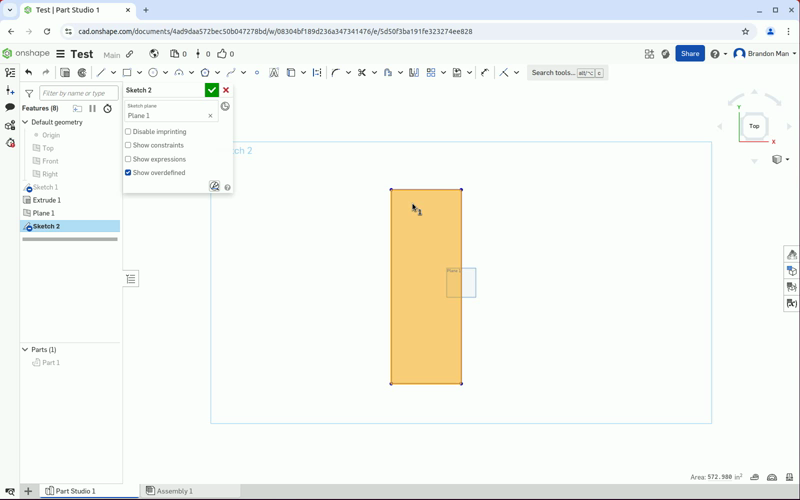
mouse_move(73, 352)
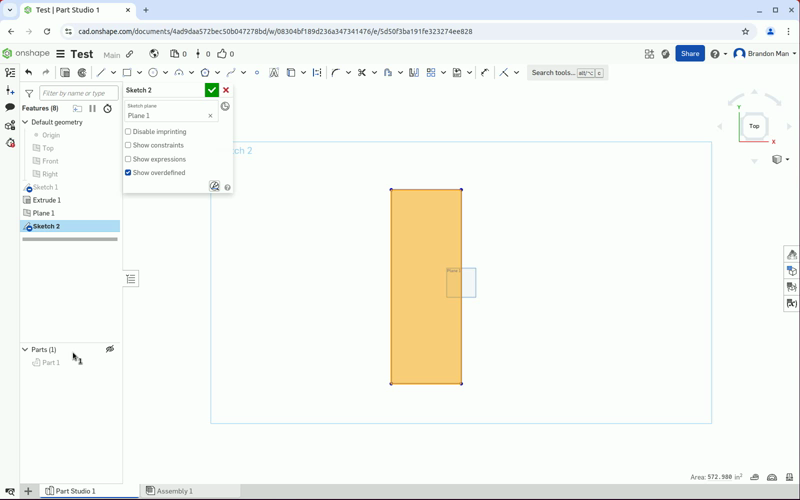
key(shift+y)
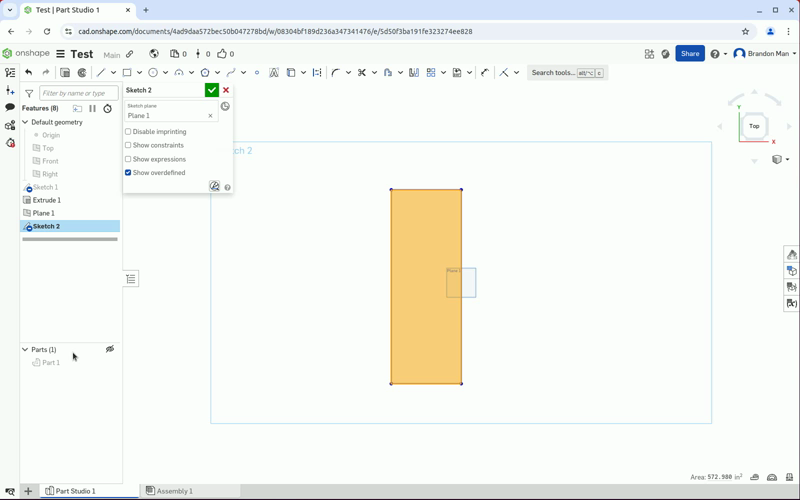
key(shift+e)
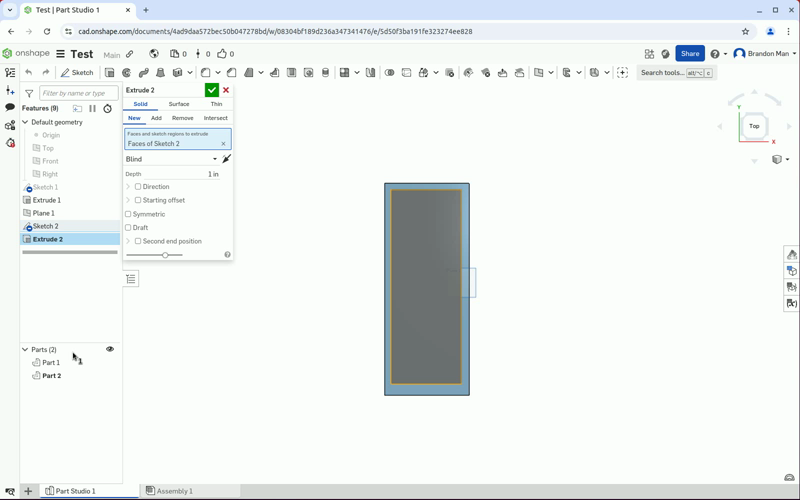
mouse_move(143, 106)
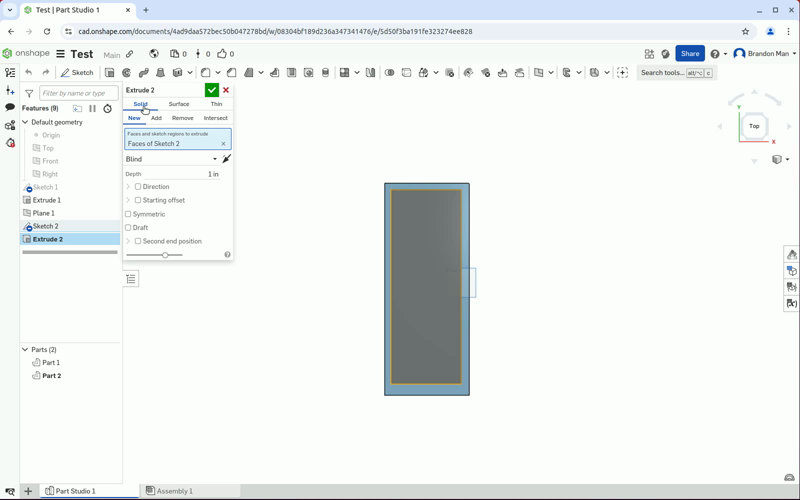
click(143, 106)
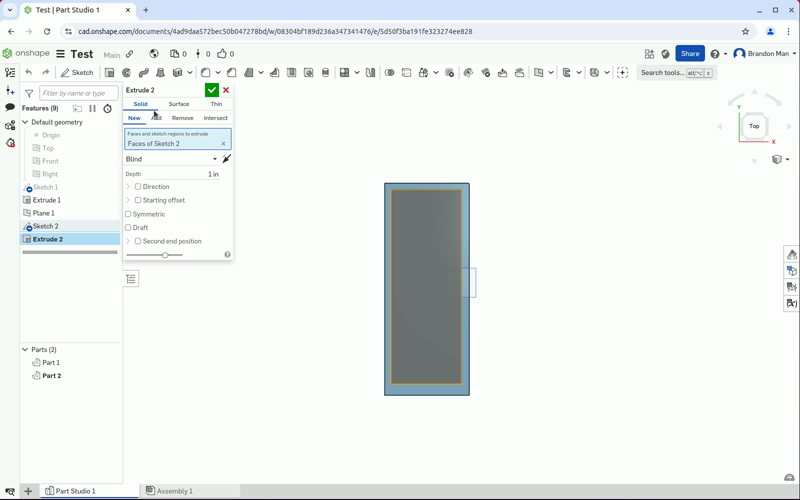
mouse_move(186, 120)
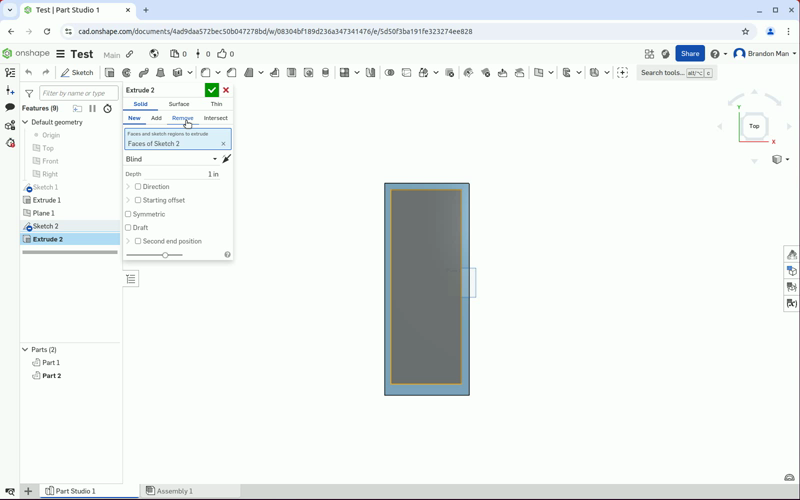
click(186, 120)
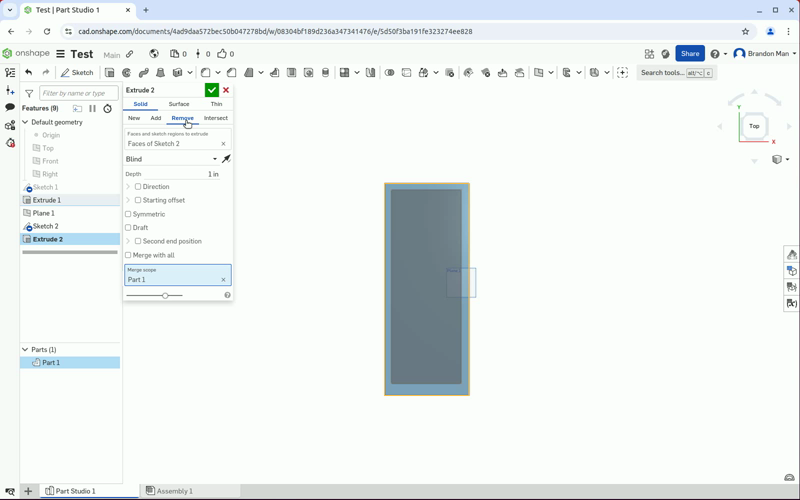
key(tab, 4)
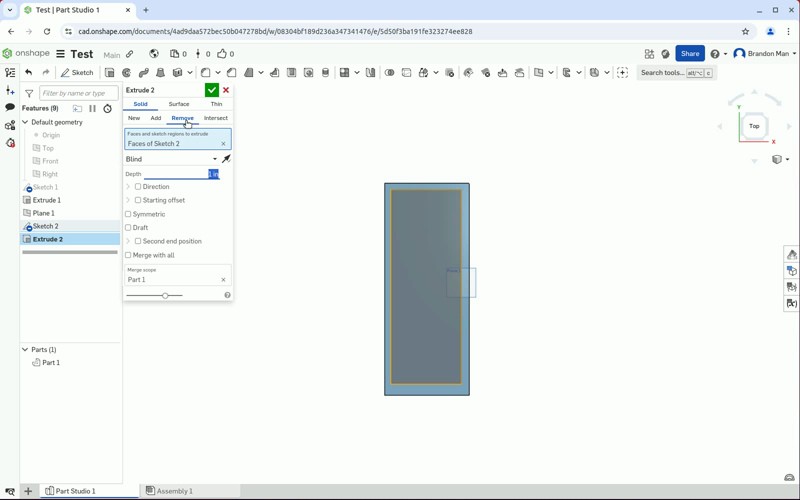
text(3.129)
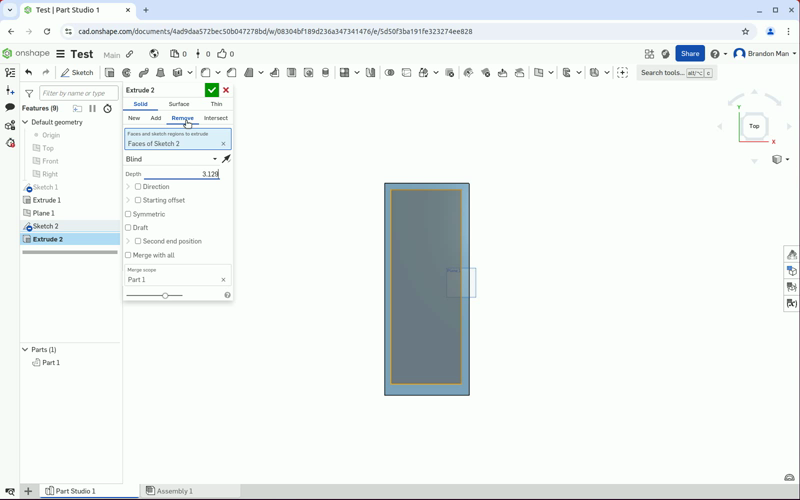
key(tab, 6)
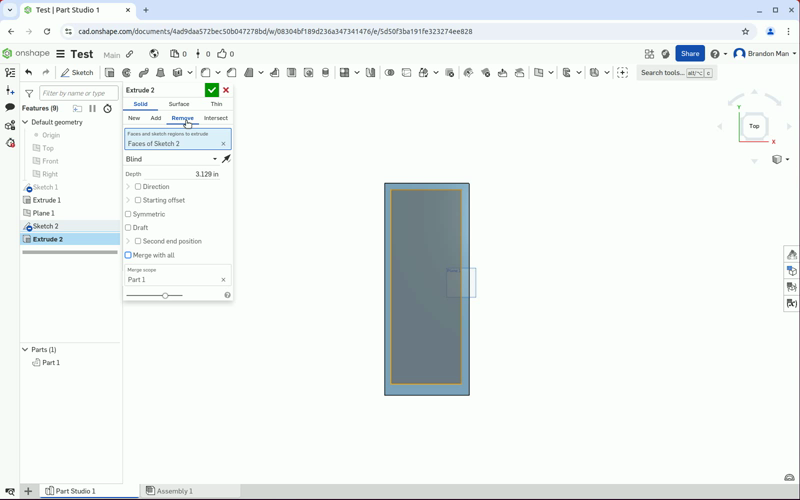
key(space)
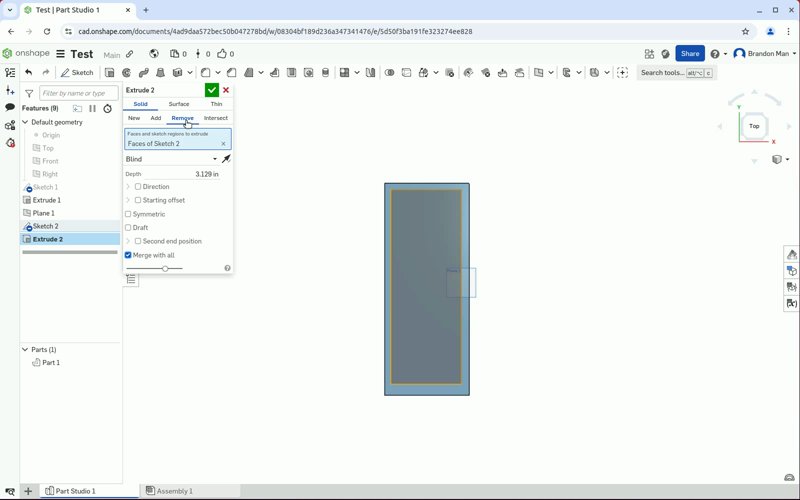
key(enter)
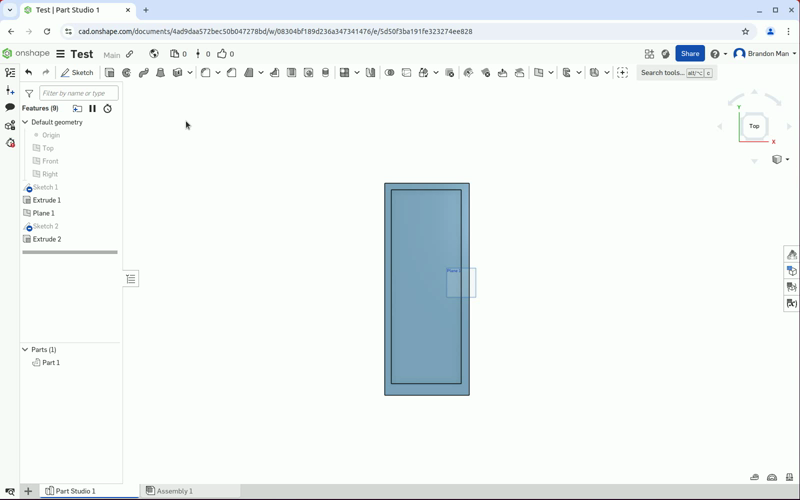
key(shift+h)
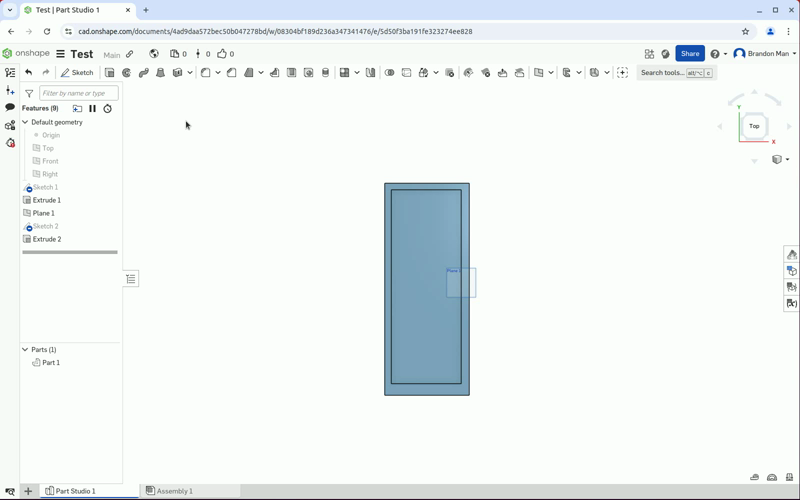
key(shift+h)
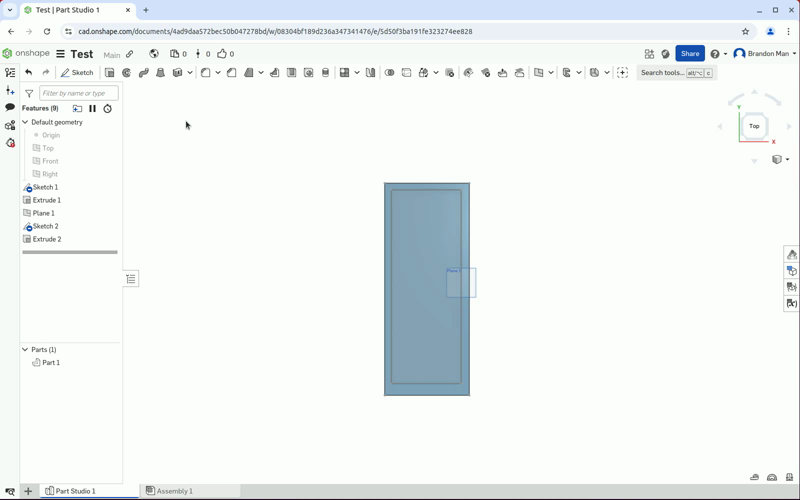
key(shift+7)
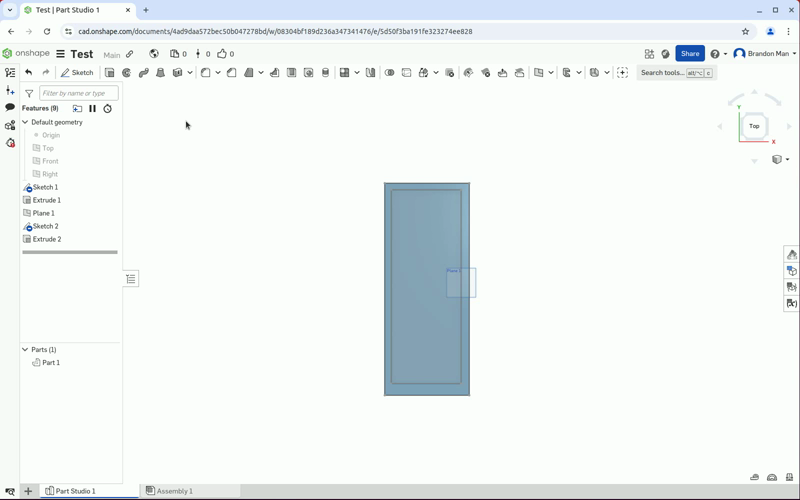
key(up, 3)
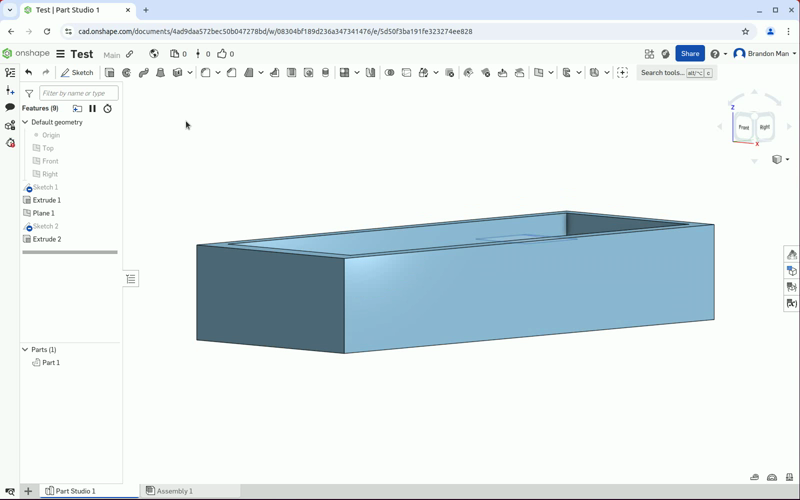
key(left, 3)
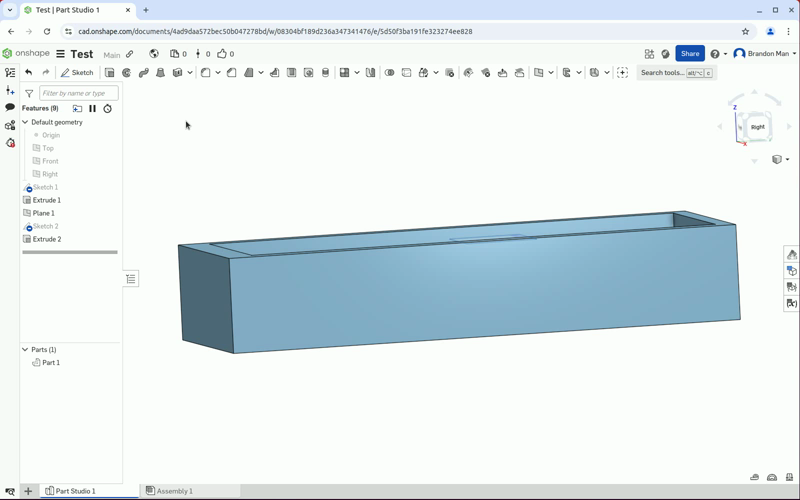
key(right, 3)
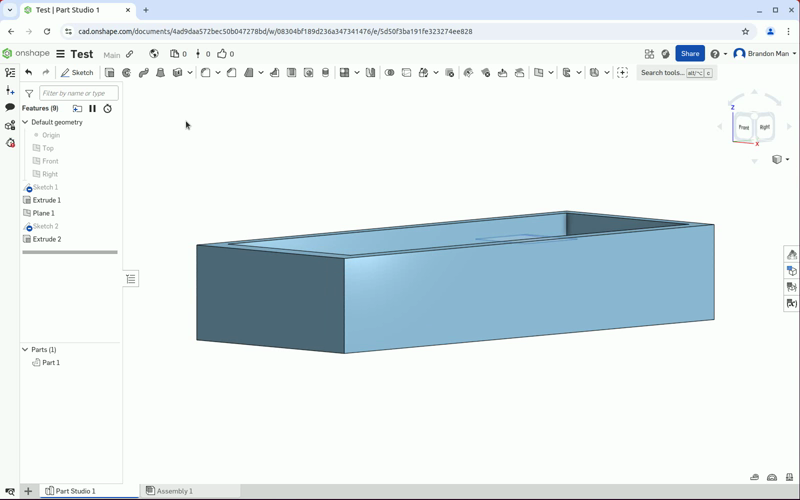
key(down, 3)
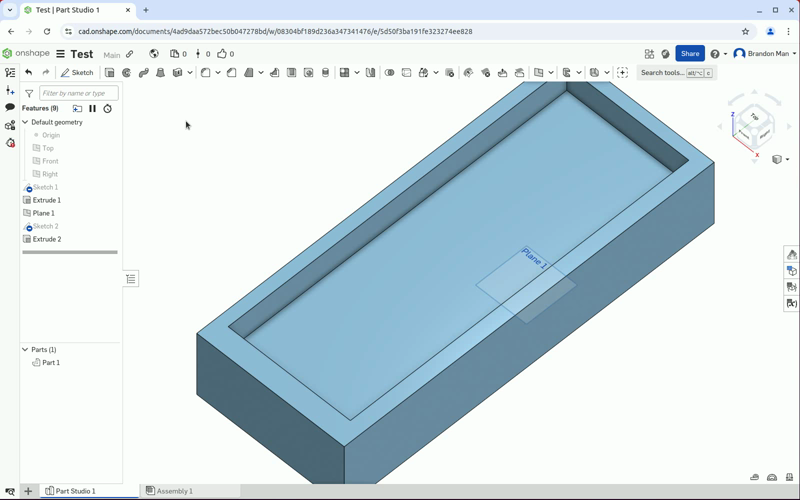
mouse_move(73, 189)
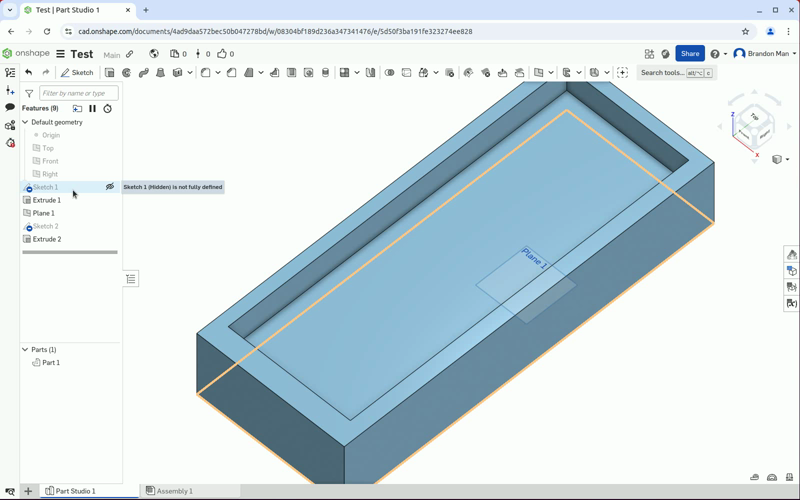
click(73, 189)